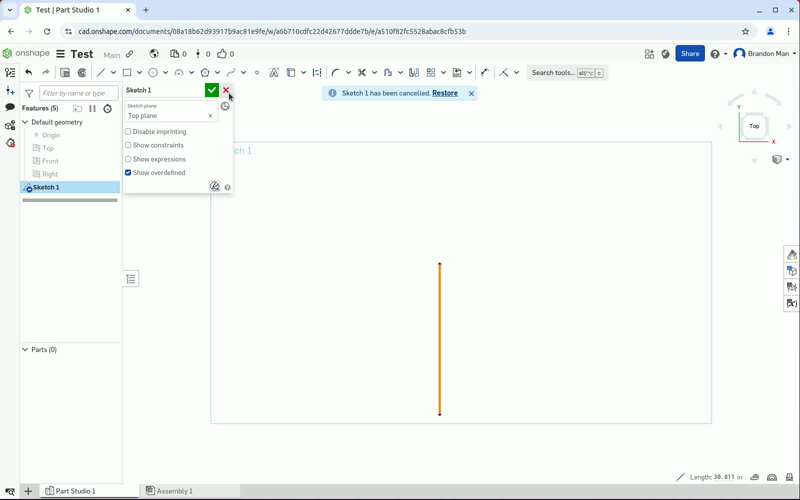
key(shift+h)
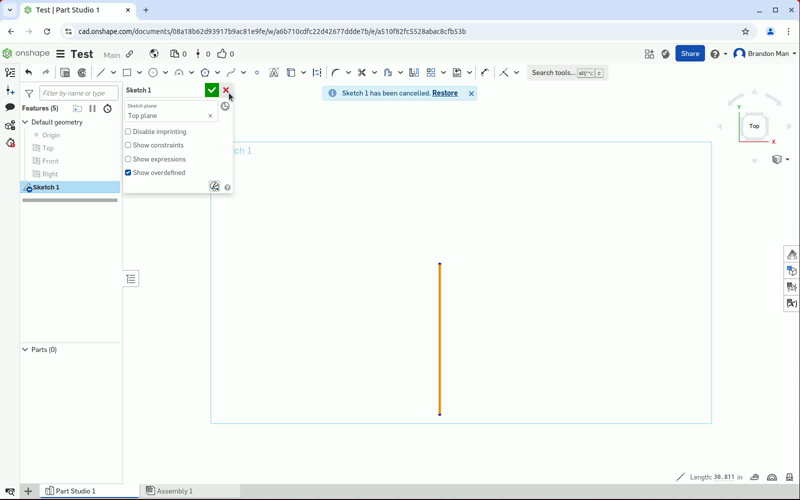
key(shift+s)
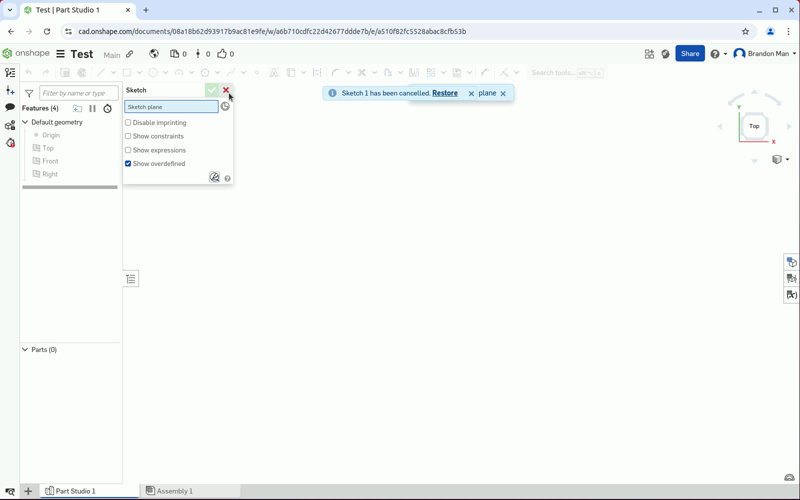
mouse_move(73, 150)
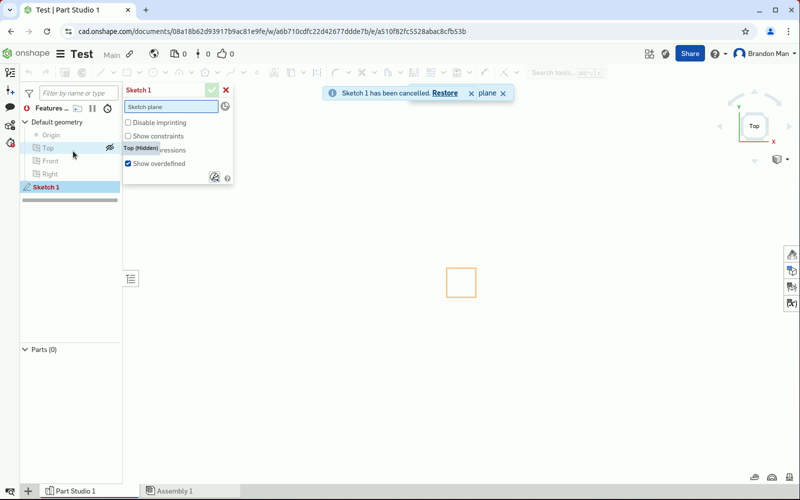
click(73, 150)
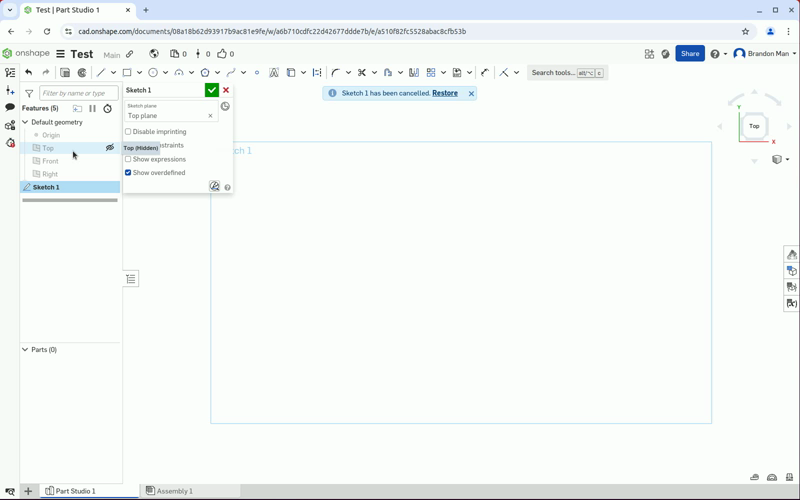
mouse_move(73, 352)
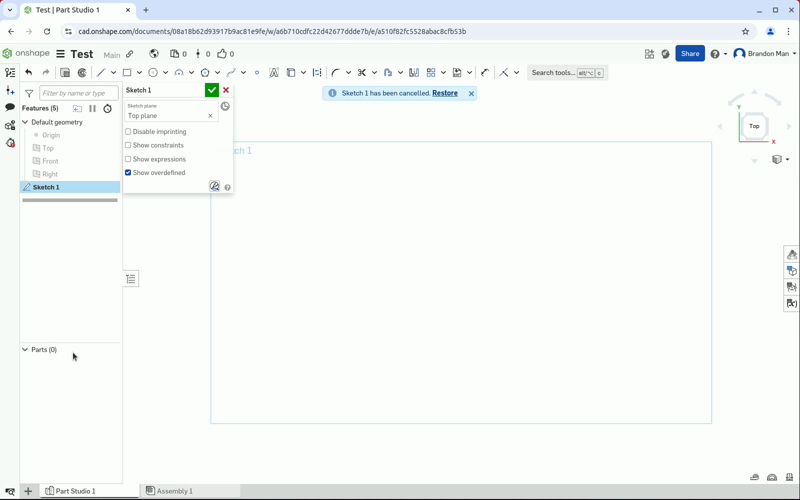
key(y)
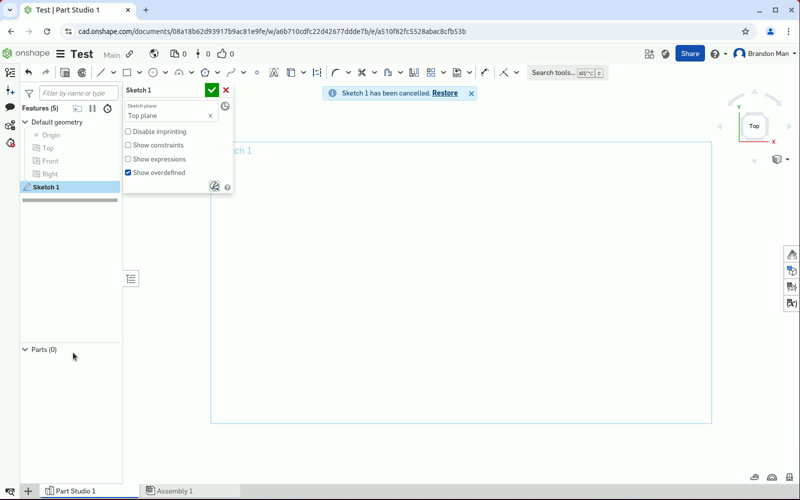
key(l)
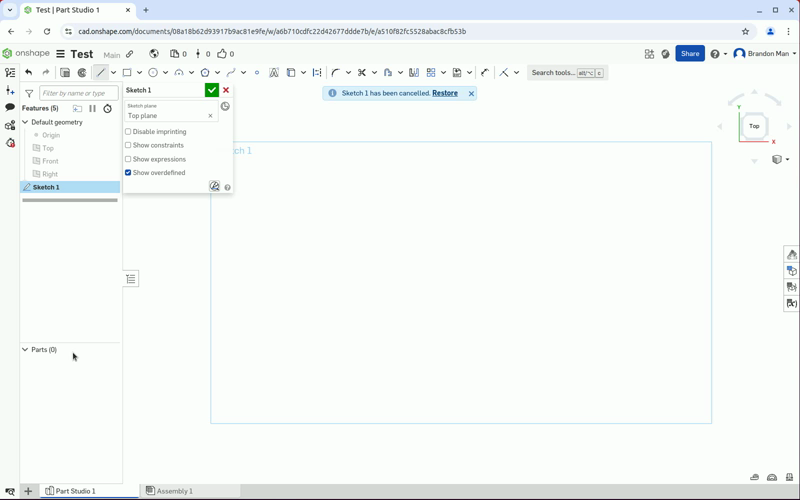
key_down(shift)
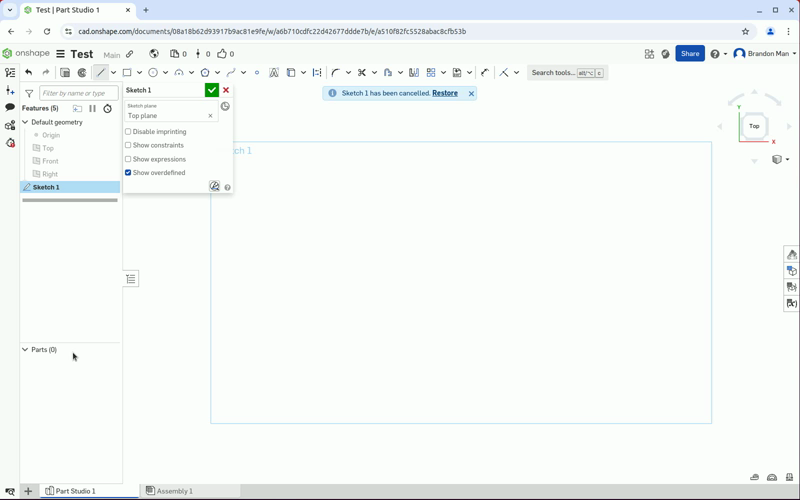
mouse_move(376, 332)
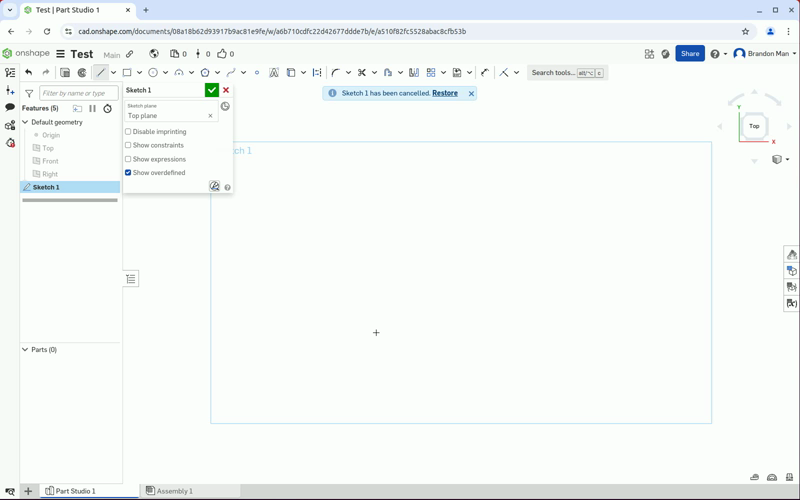
click(376, 332)
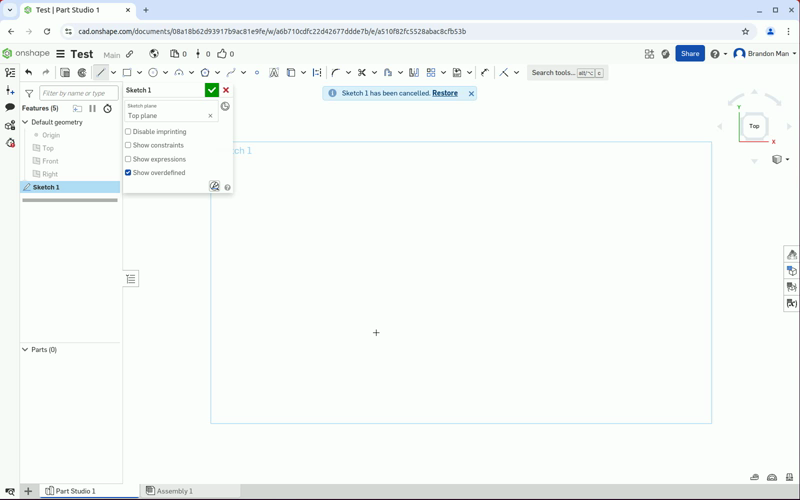
key_up(shift)
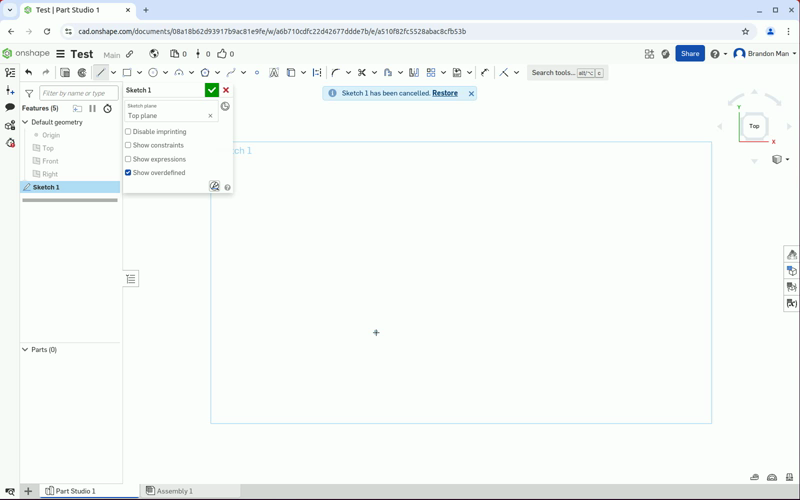
key_down(shift)
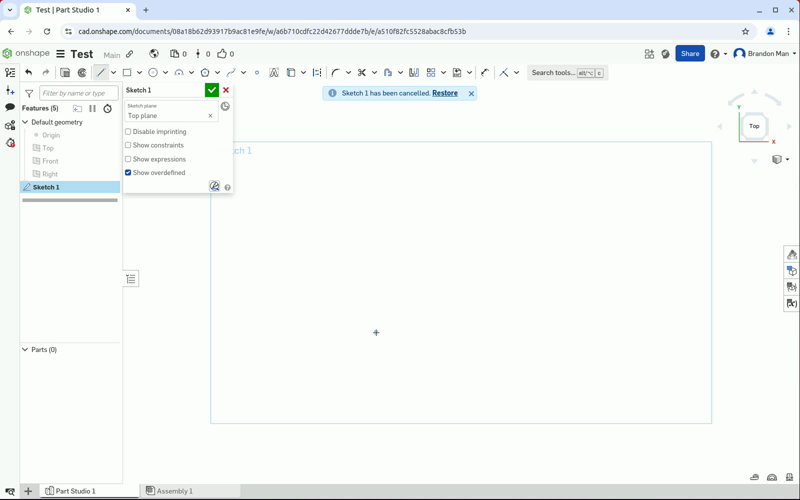
mouse_move(470, 332)
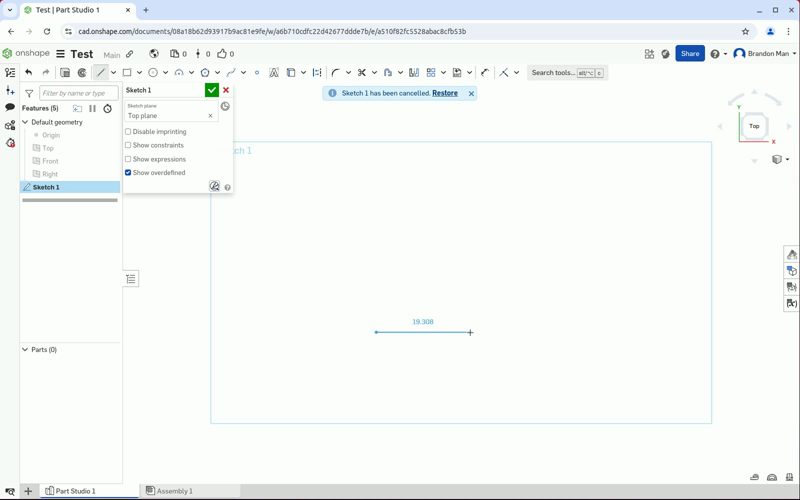
click(470, 332)
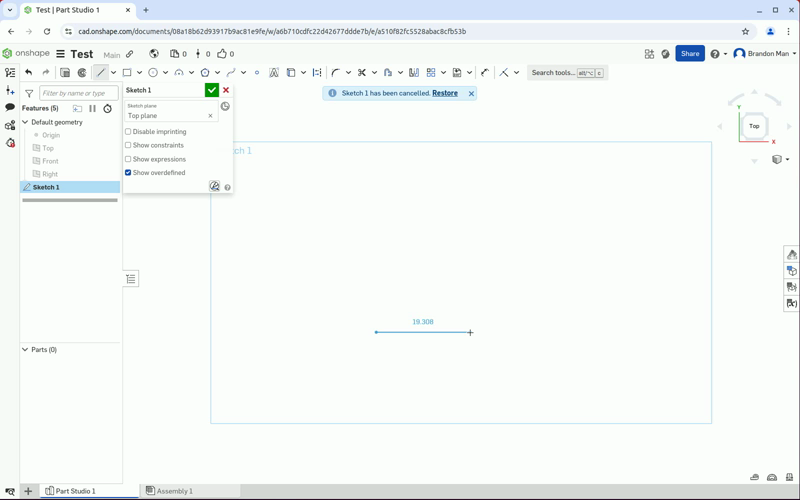
key_up(shift)
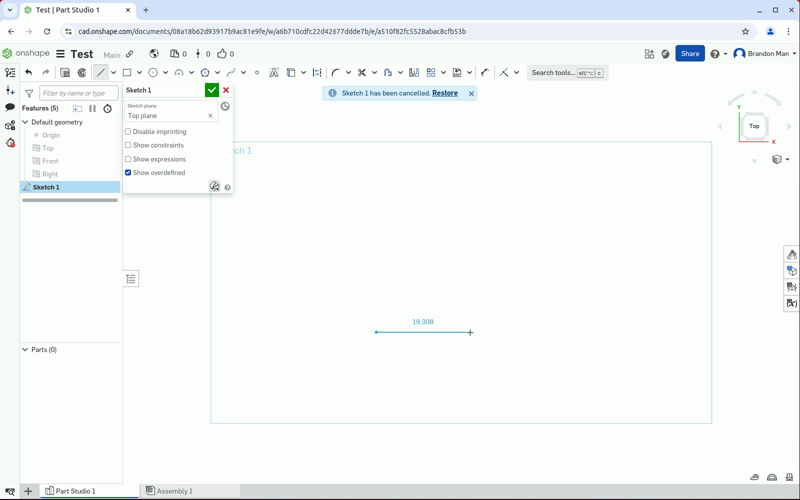
key_down(shift)
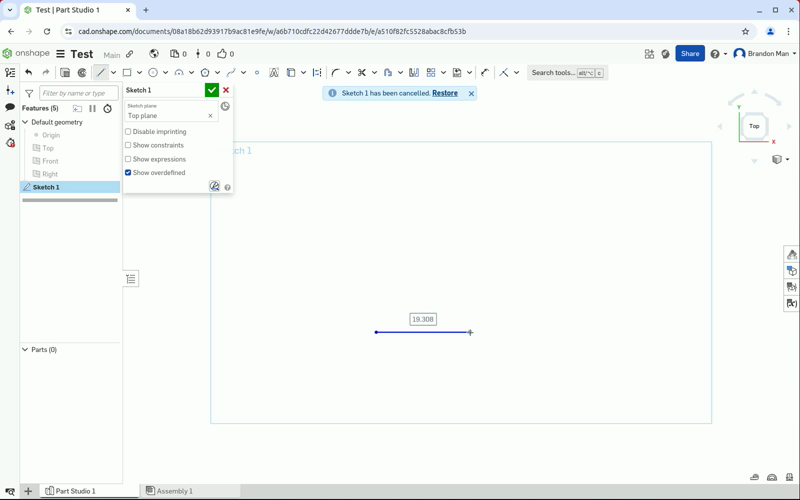
mouse_move(500, 332)
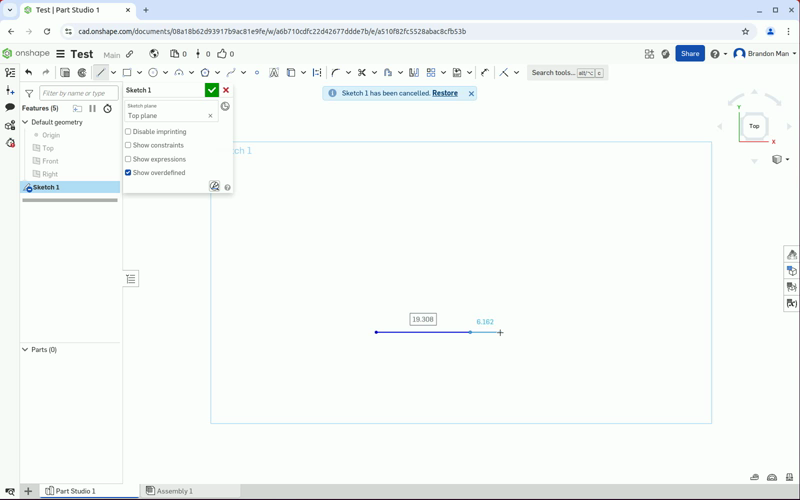
mouse_move(470, 275)
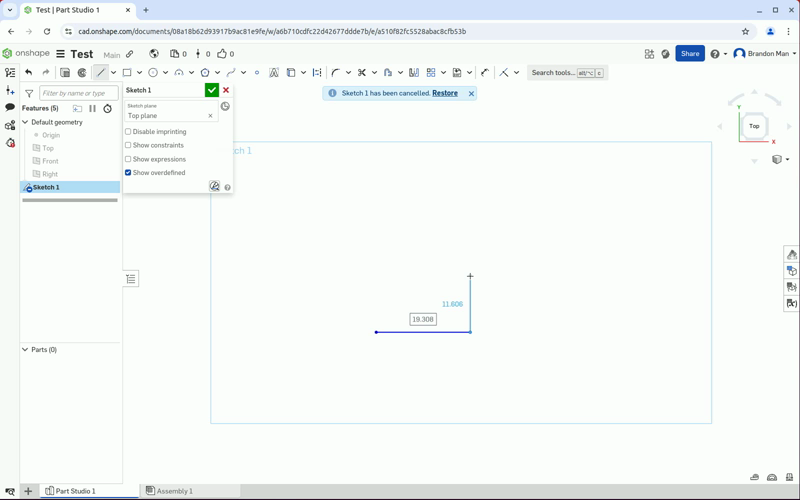
click(470, 275)
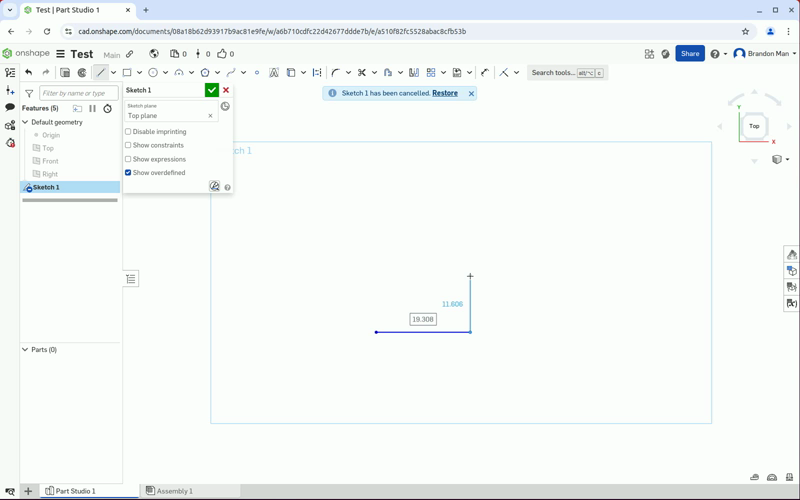
key_up(shift)
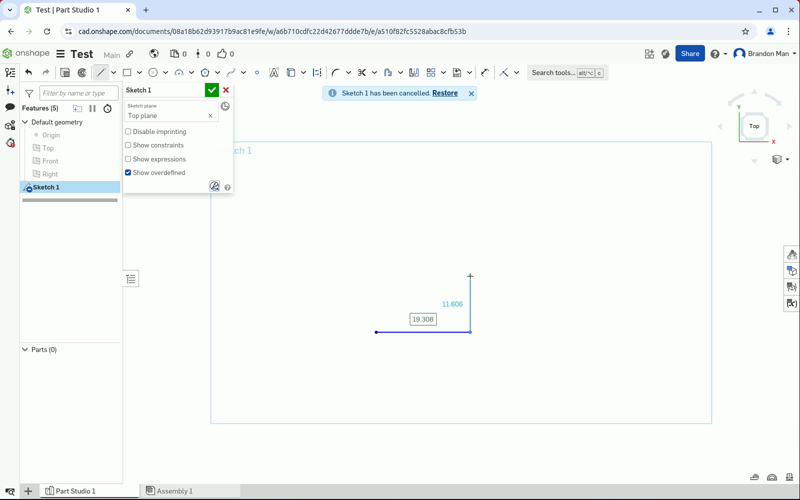
key_down(shift)
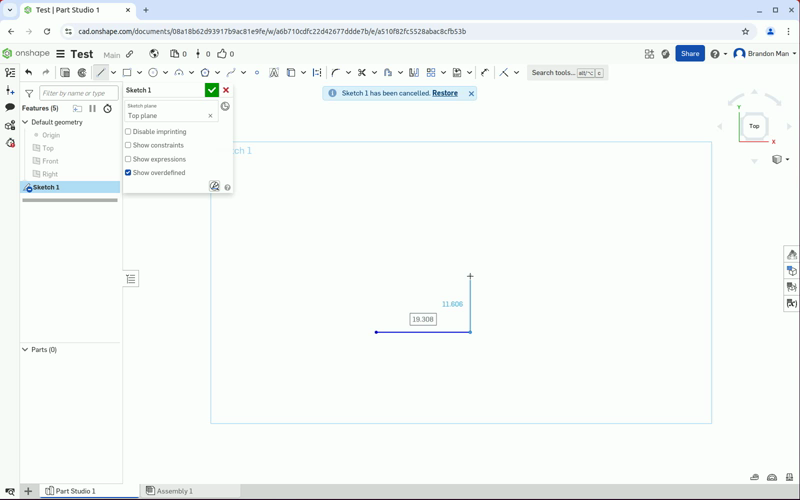
mouse_move(376, 275)
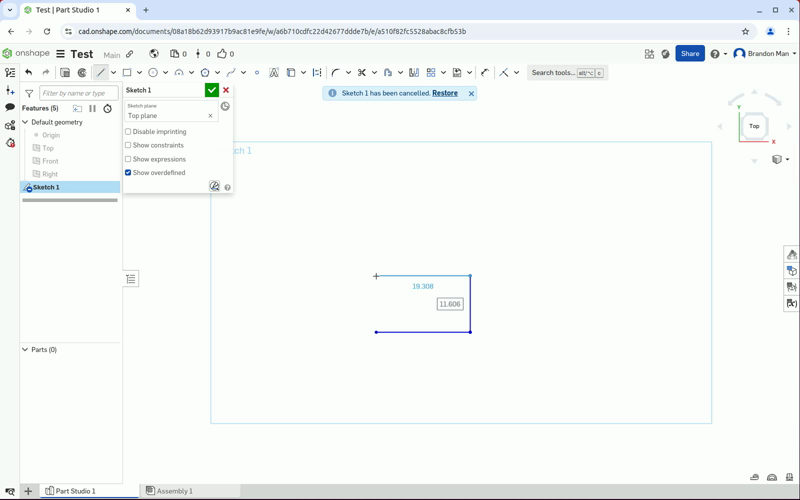
click(376, 275)
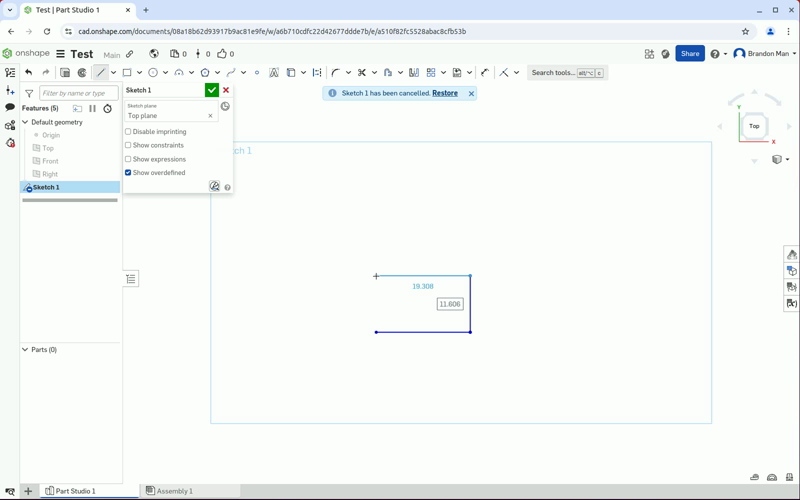
key_up(shift)
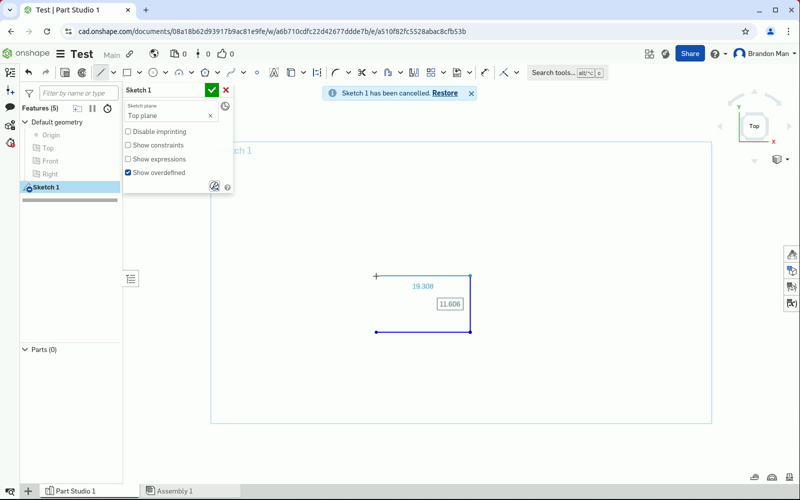
mouse_move(406, 275)
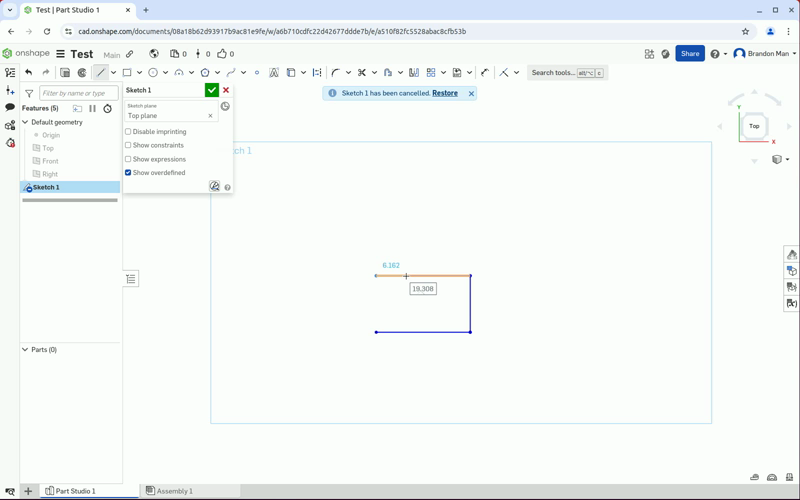
key_down(shift)
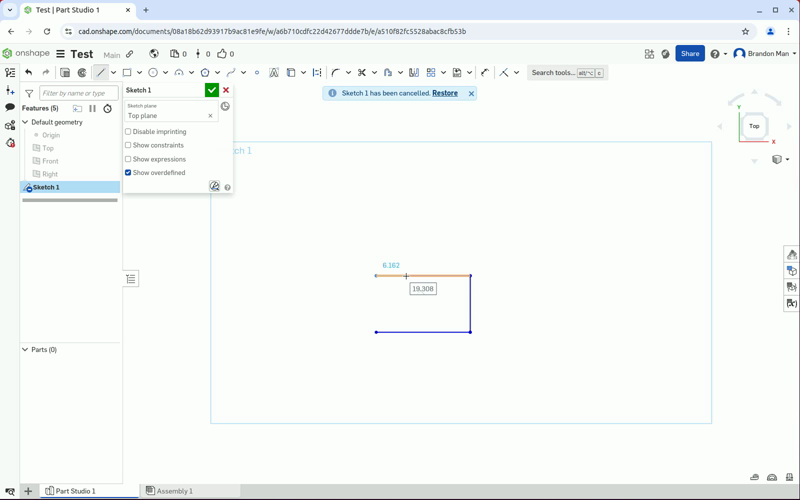
mouse_move(376, 332)
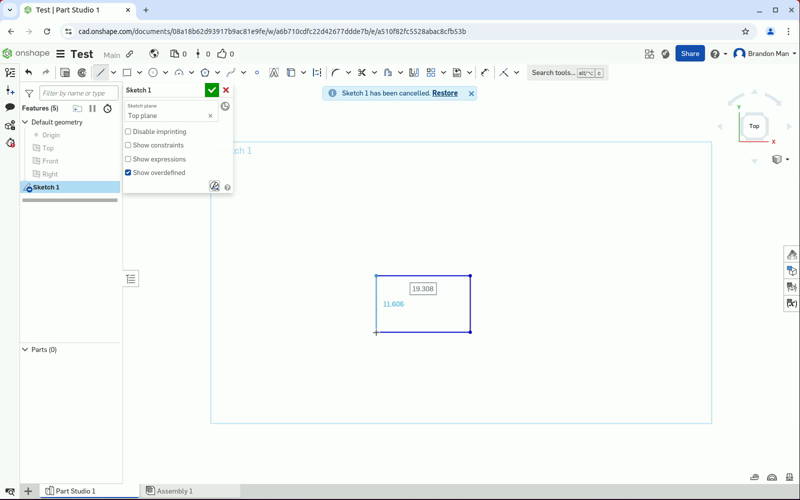
key_up(shift)
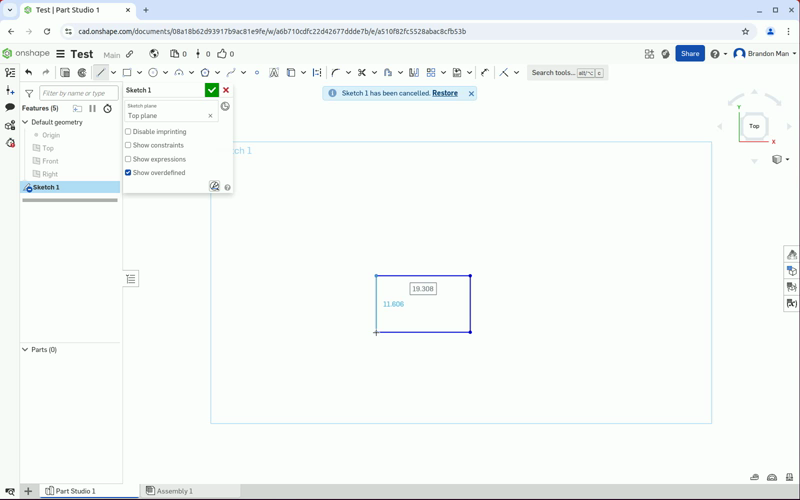
click(376, 332)
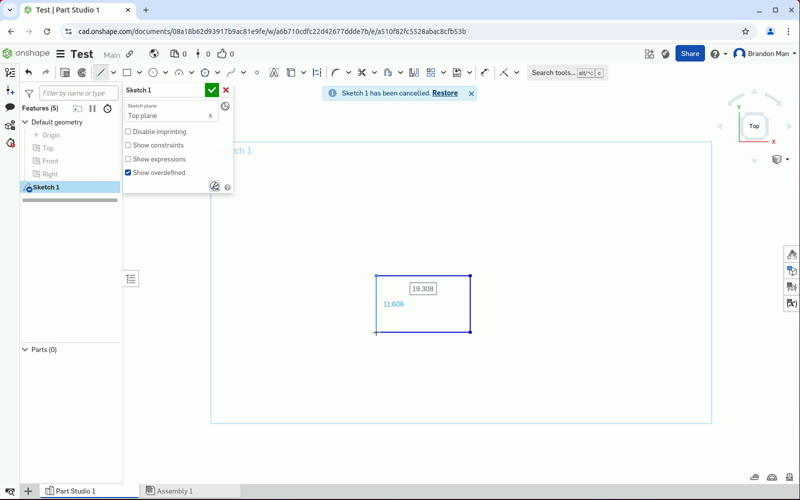
key(esc)
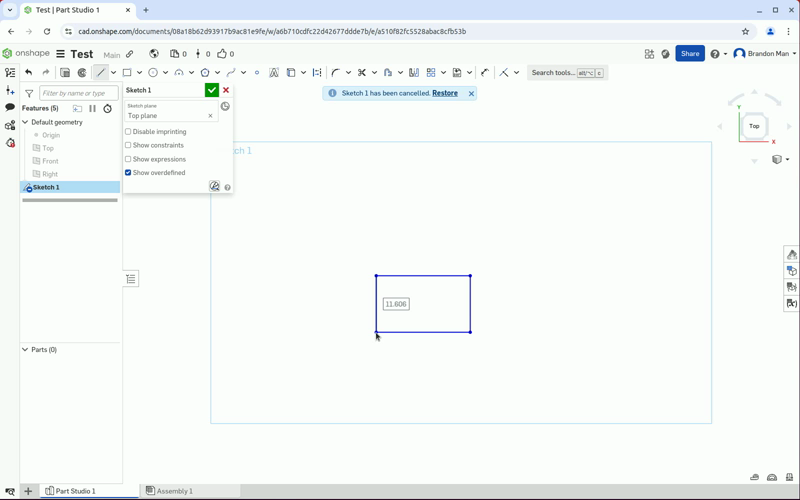
mouse_move(381, 289)
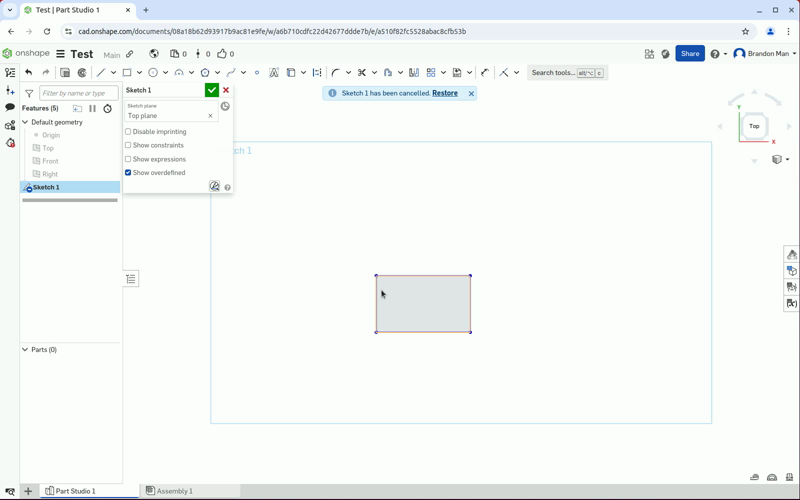
click(381, 289)
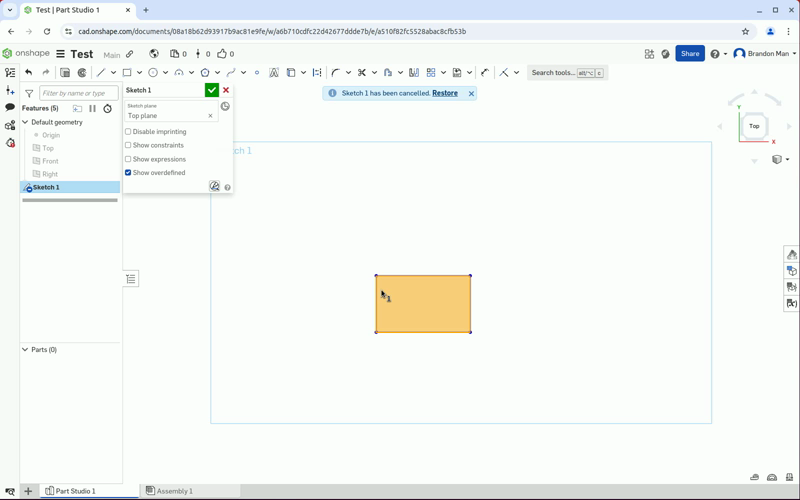
mouse_move(73, 352)
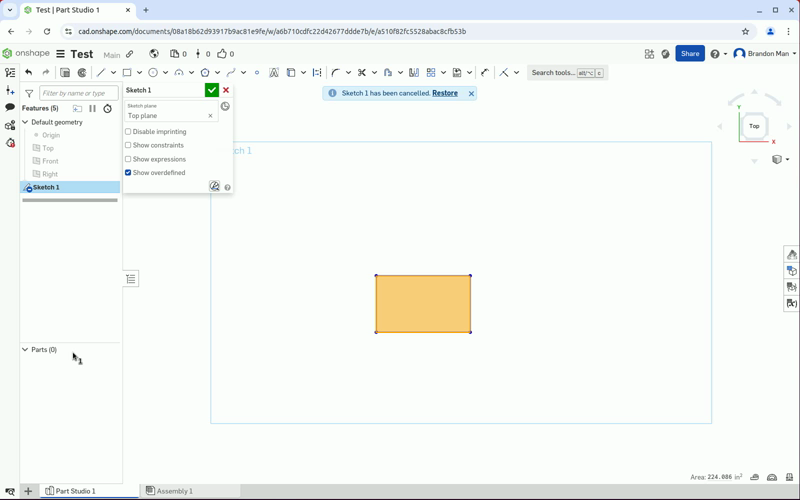
key(shift+y)
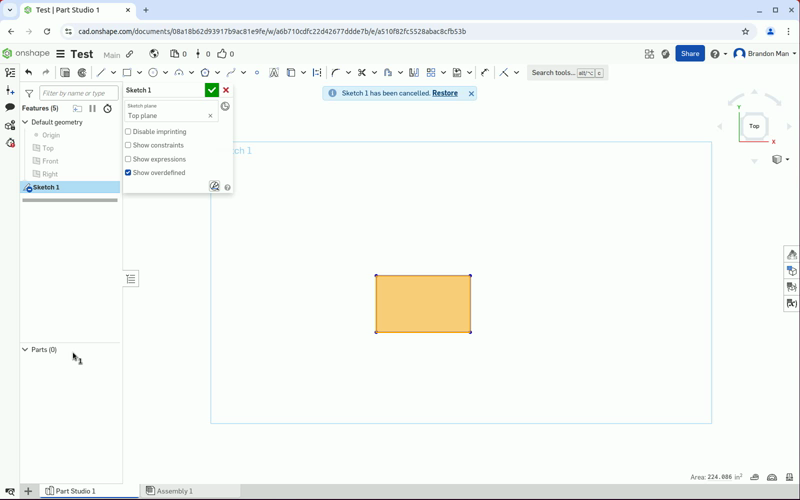
key(shift+e)
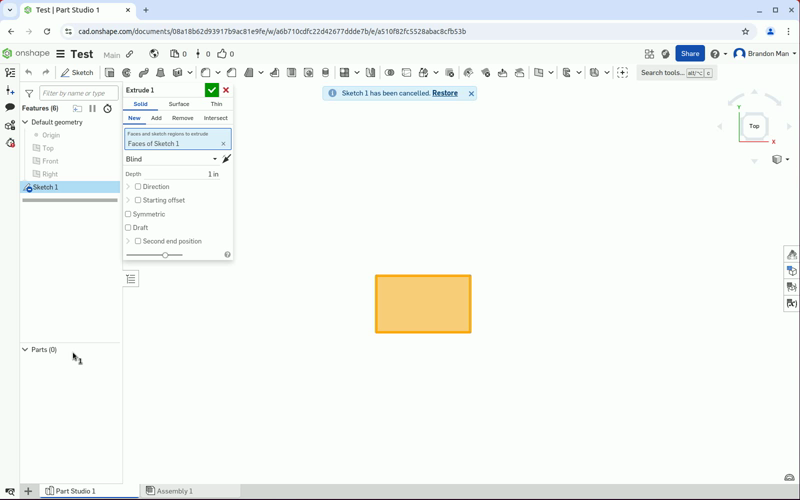
mouse_move(143, 106)
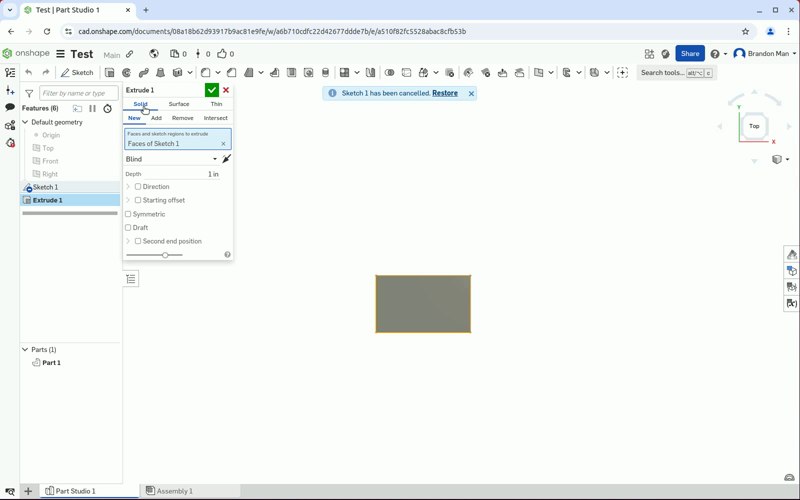
click(143, 106)
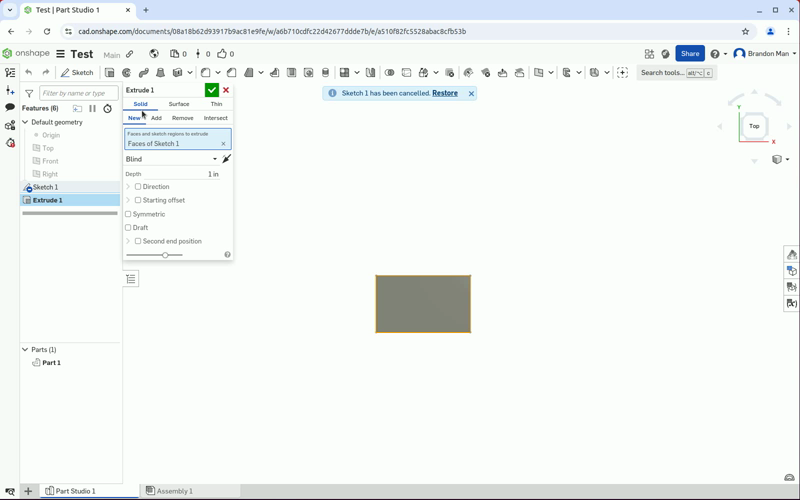
mouse_move(137, 120)
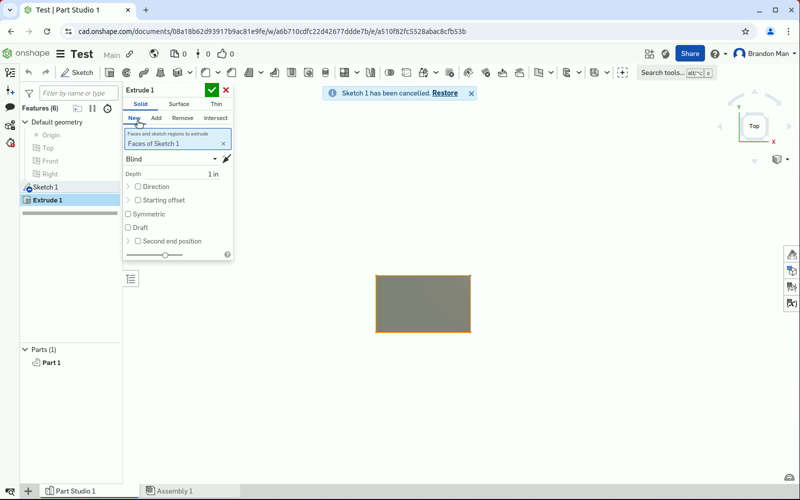
click(137, 120)
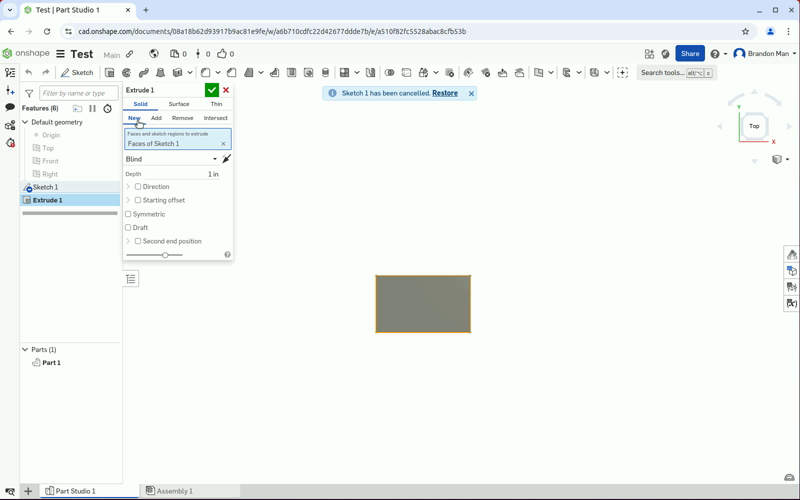
key(tab, 4)
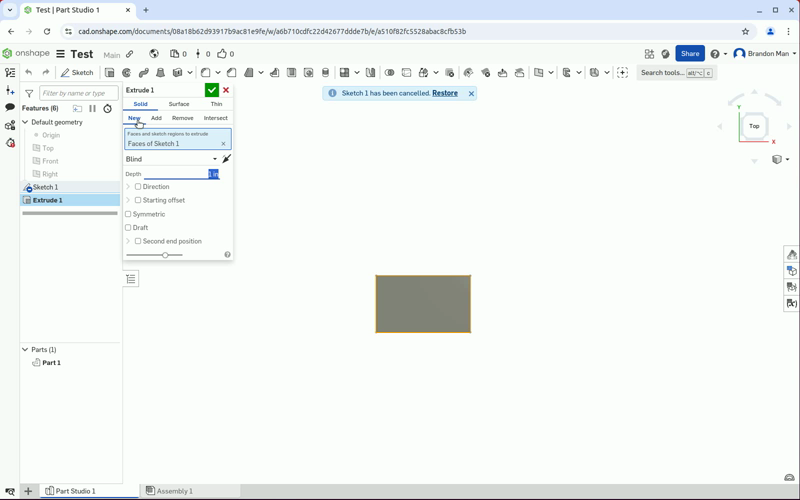
text(7.703)
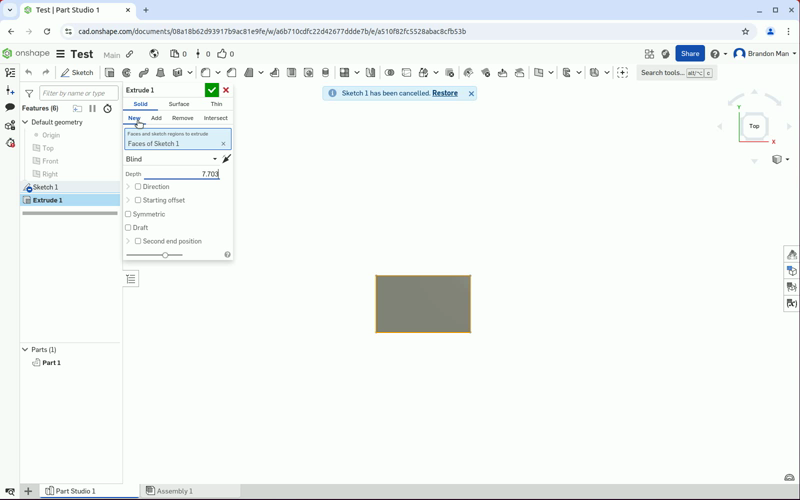
key(enter)
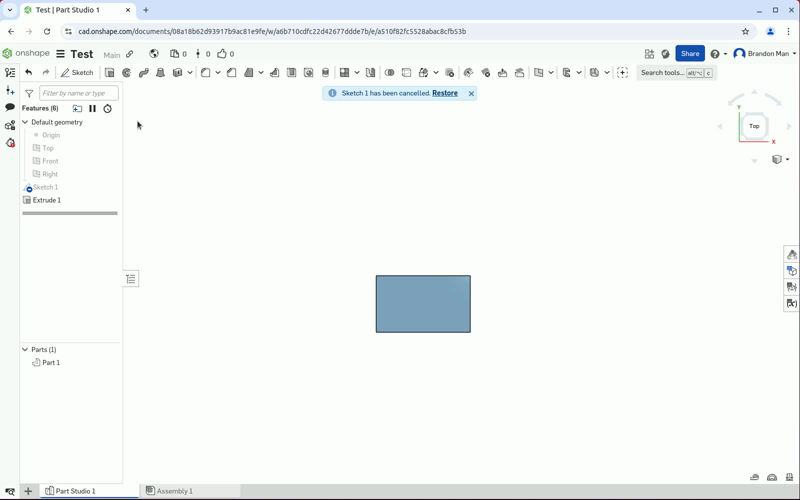
key(shift+h)
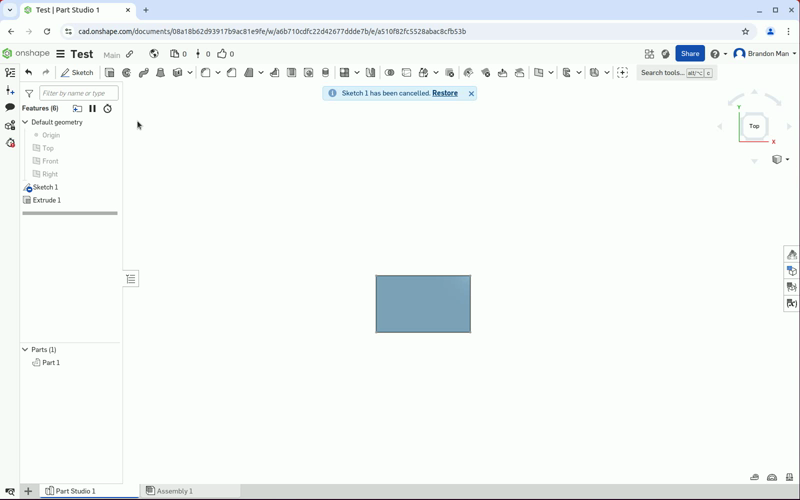
key(shift+h)
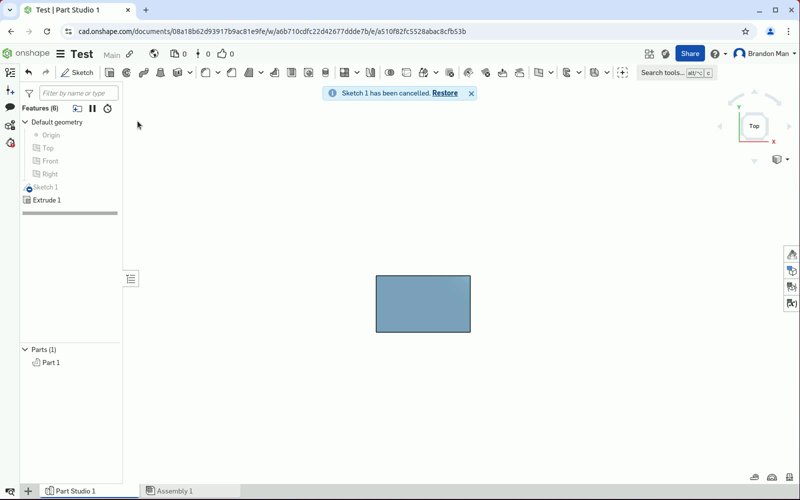
mouse_move(73, 189)
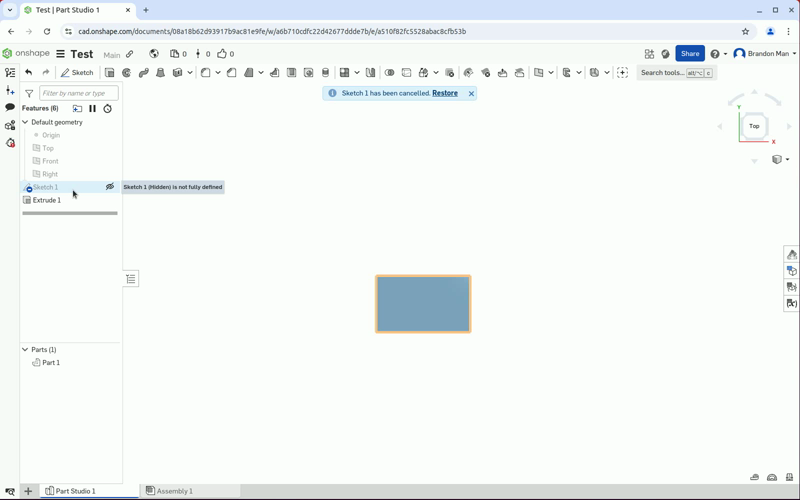
click(73, 189)
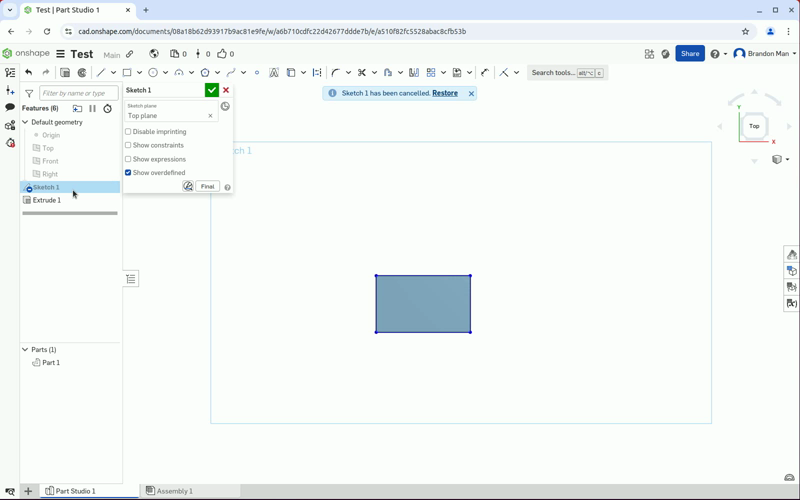
mouse_move(229, 92)
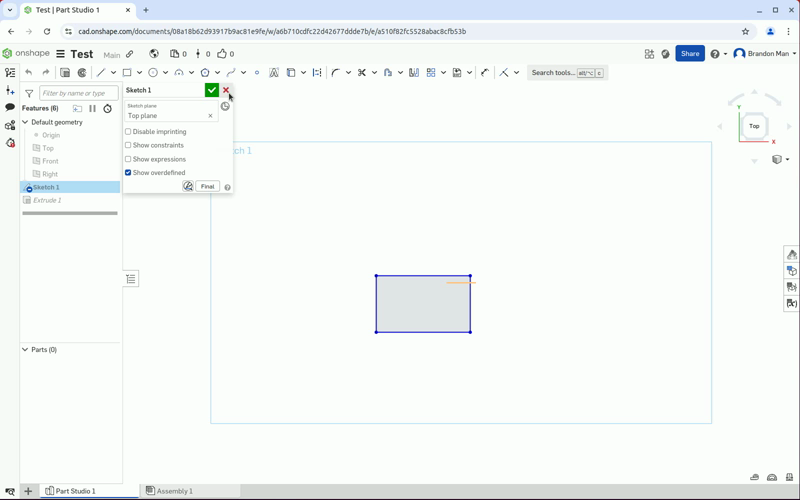
click(229, 92)
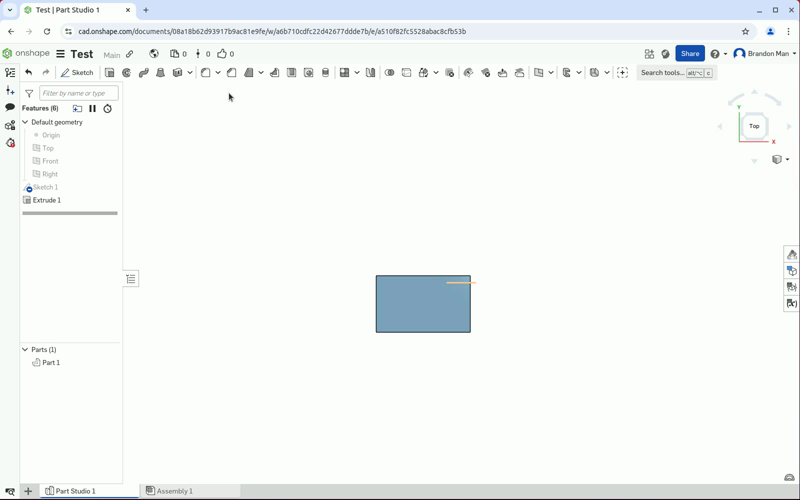
mouse_move(541, 75)
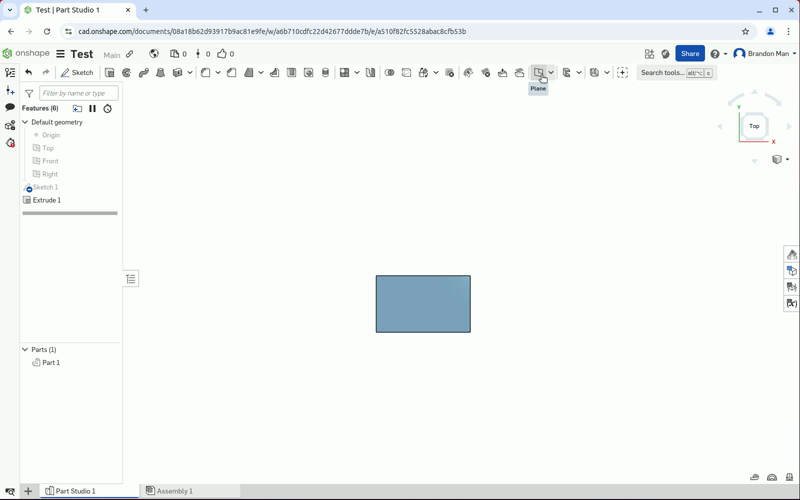
click(541, 75)
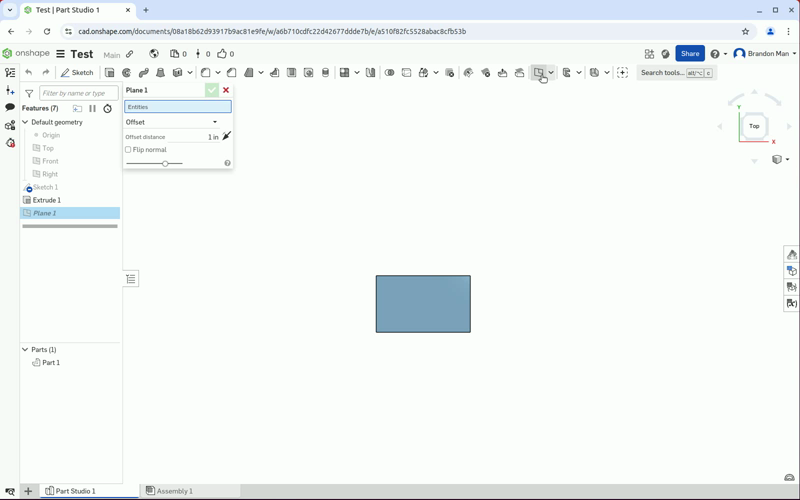
mouse_move(73, 150)
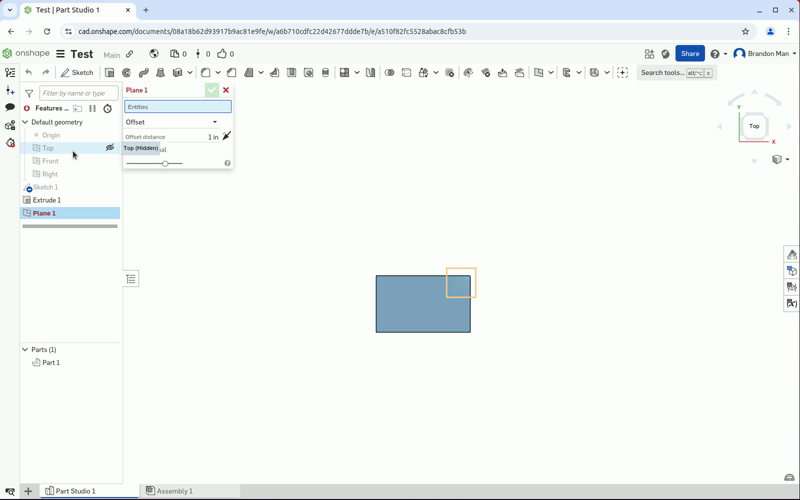
click(73, 150)
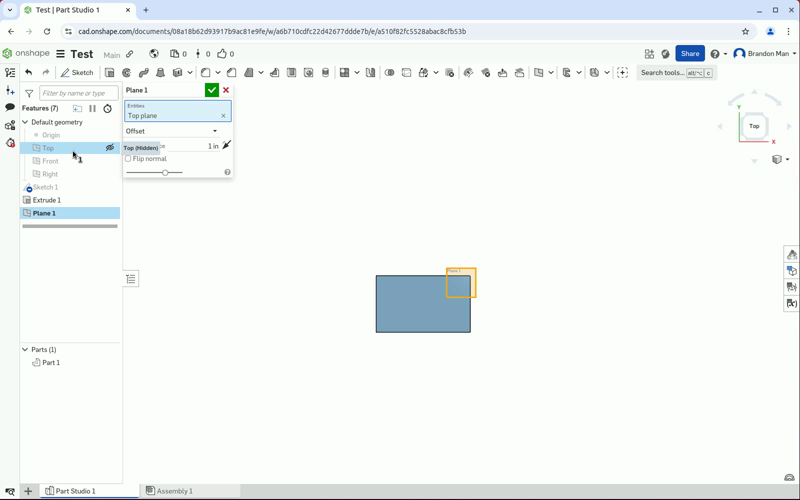
key(tab, 2)
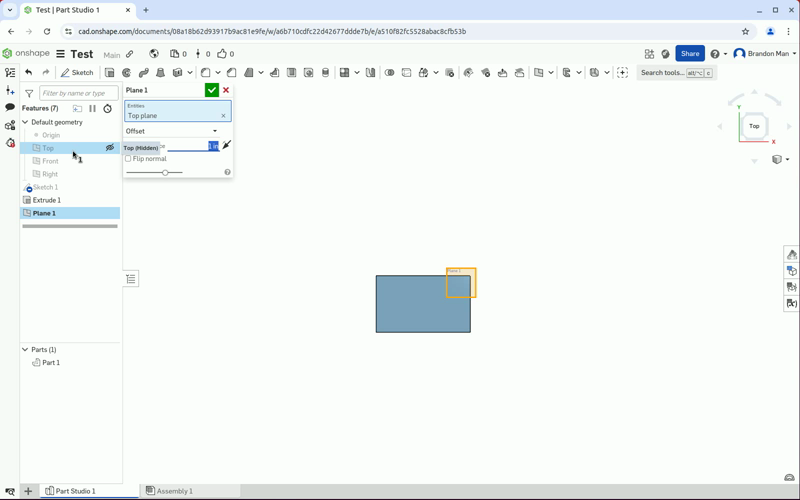
text(7.703)
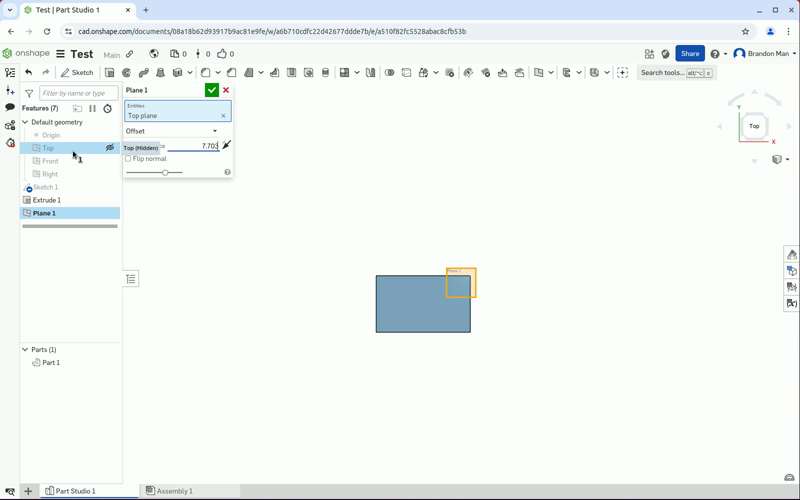
key(enter, 2)
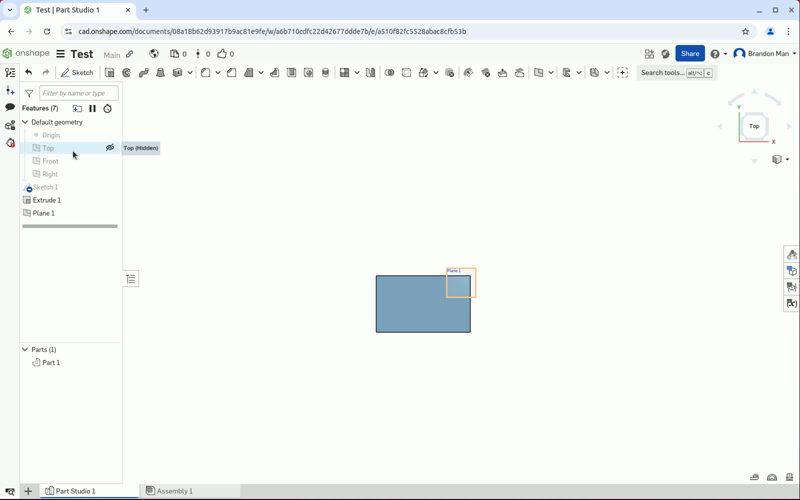
key(shift+s)
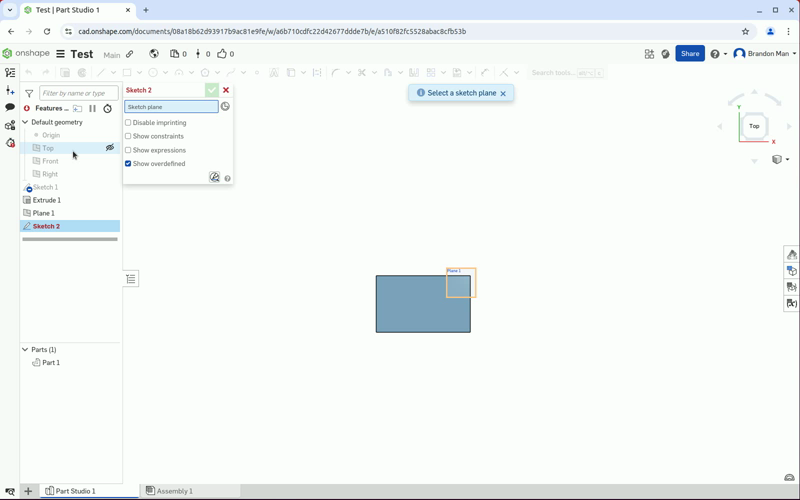
mouse_move(73, 215)
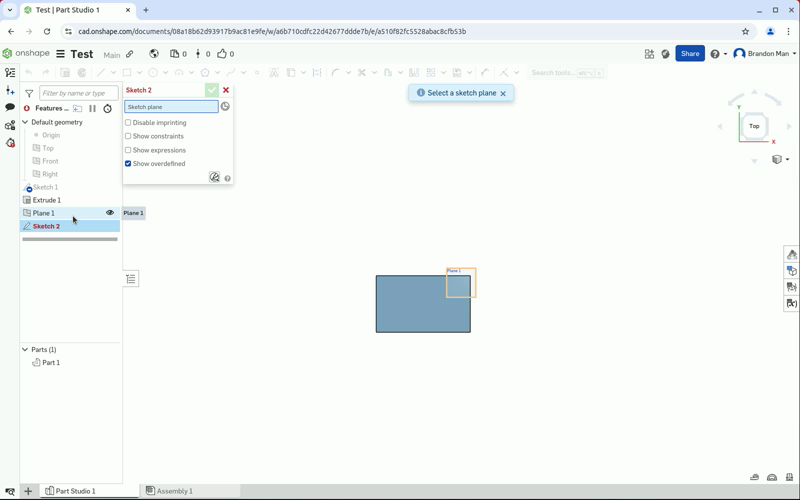
click(73, 215)
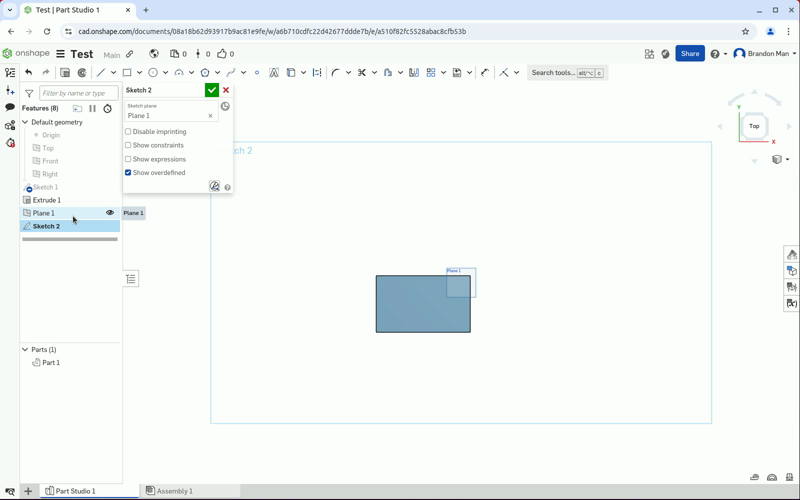
mouse_move(73, 352)
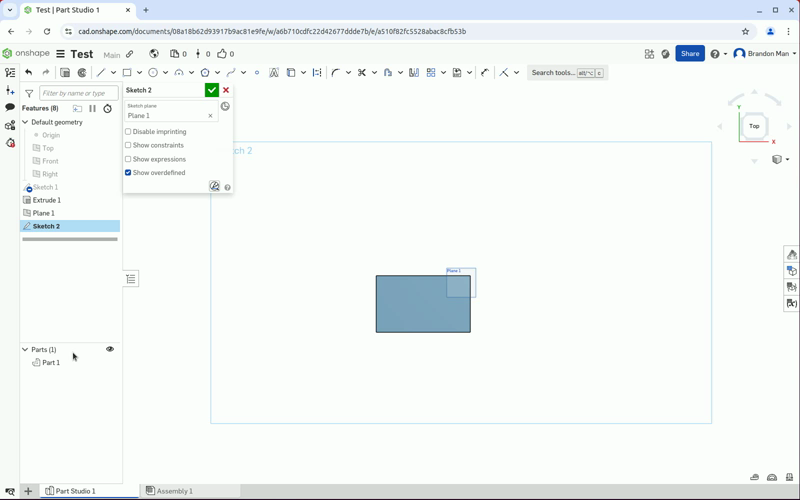
key(y)
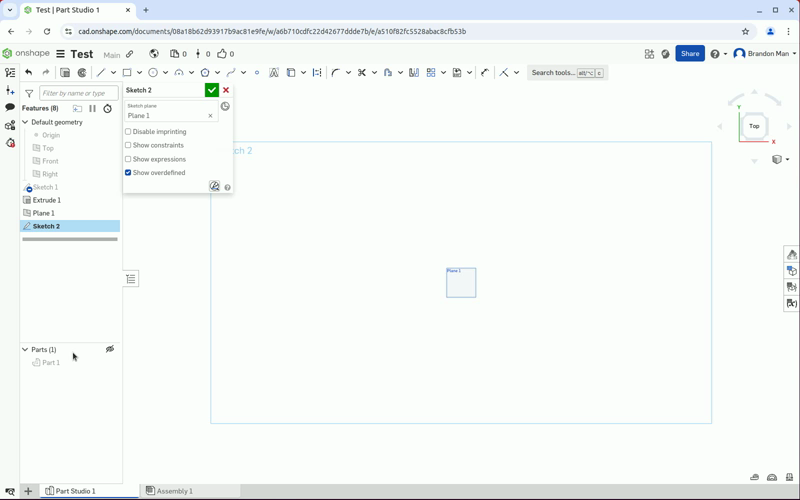
key(c)
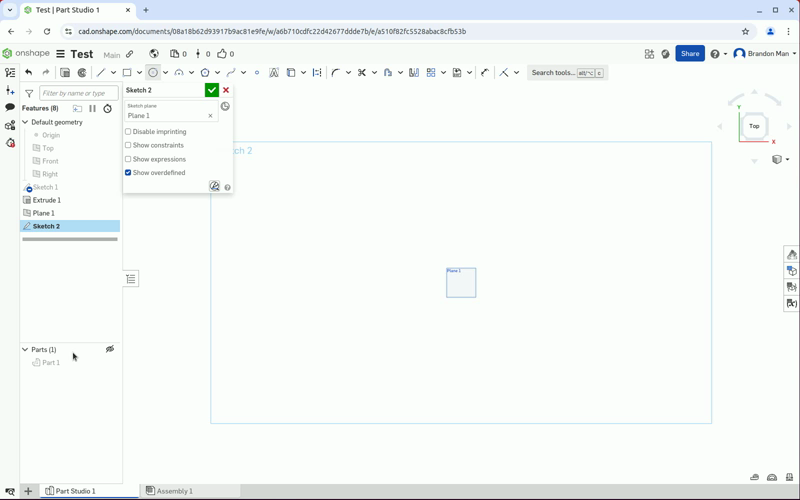
key_down(shift)
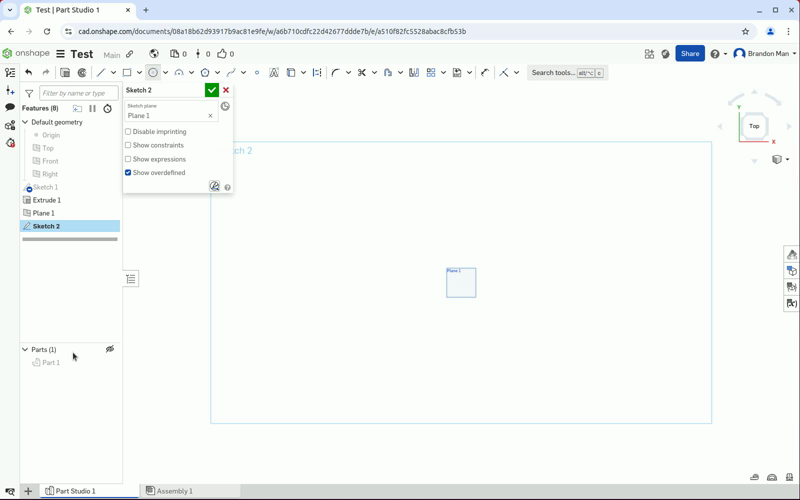
mouse_move(423, 304)
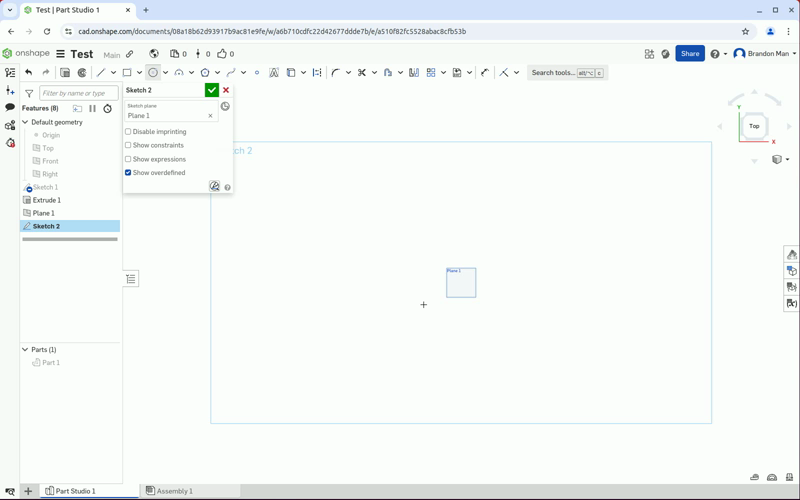
click(423, 304)
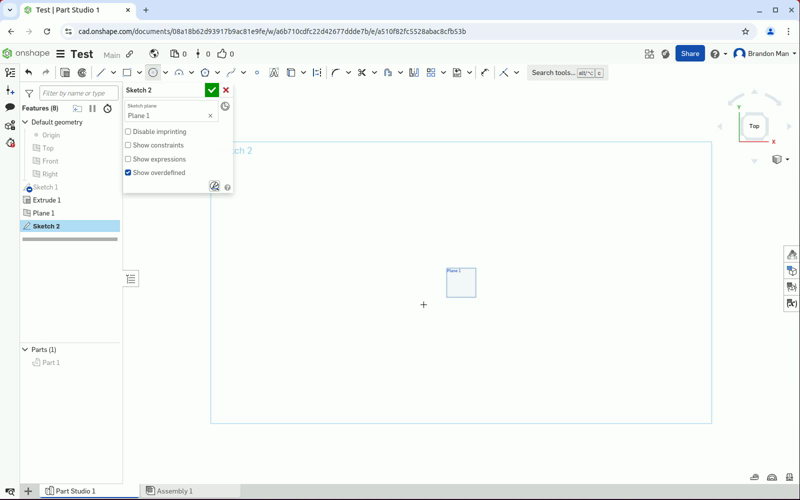
key_up(shift)
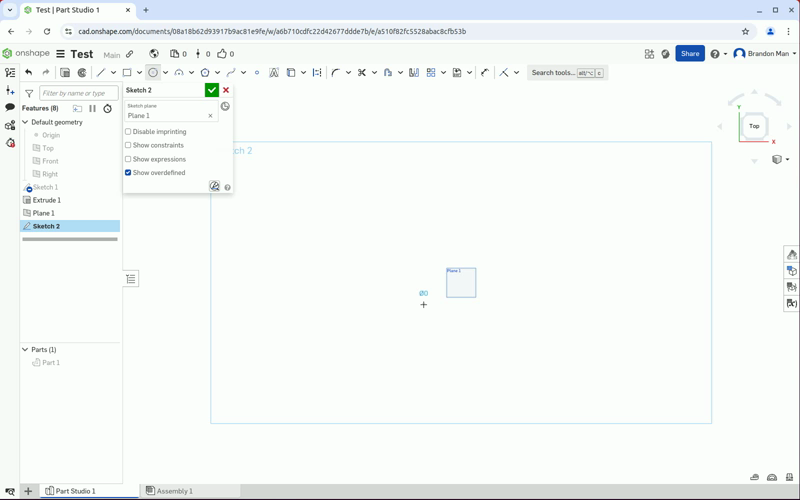
mouse_move(433, 304)
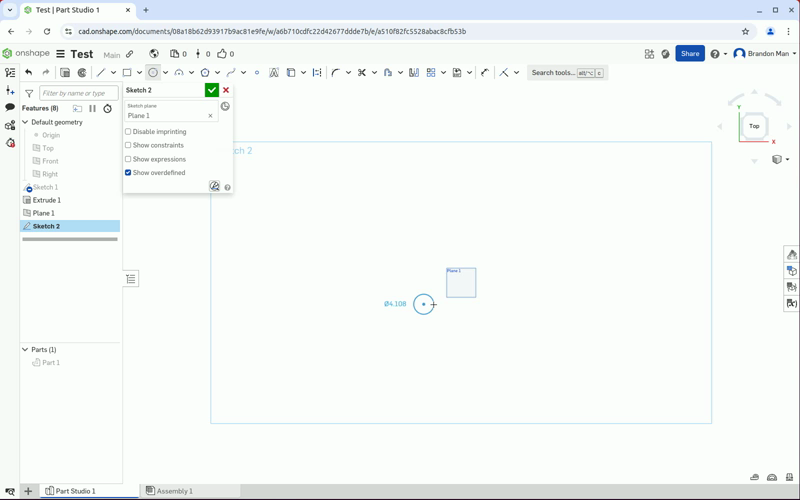
click(433, 304)
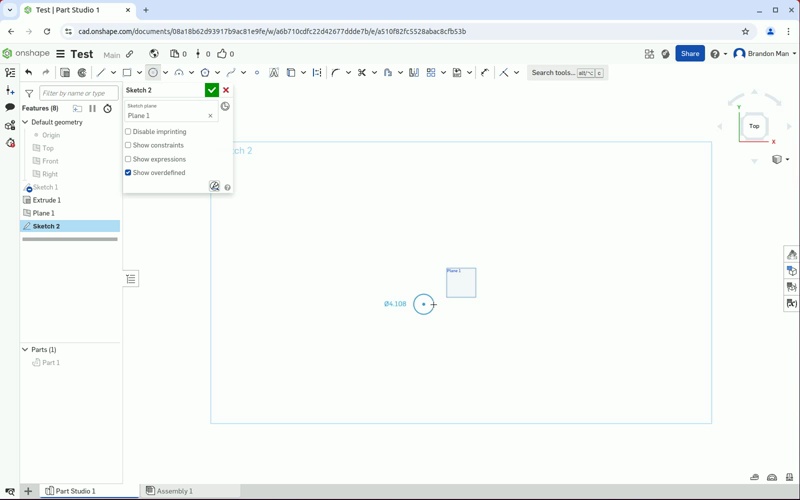
key(esc)
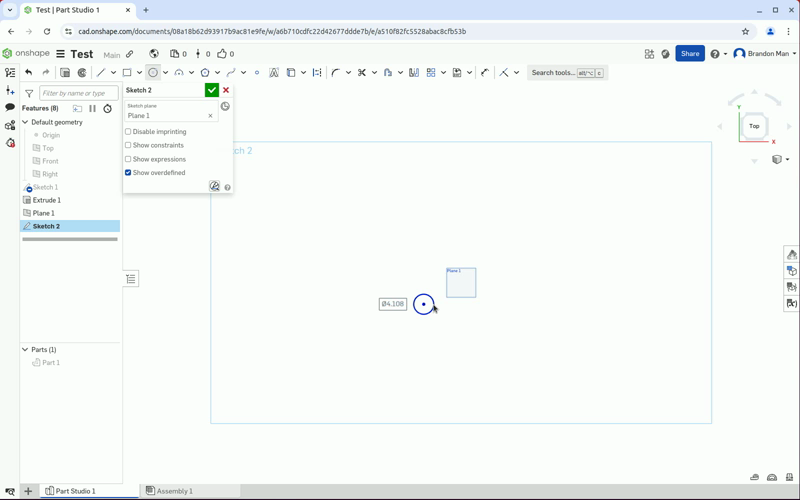
key(c)
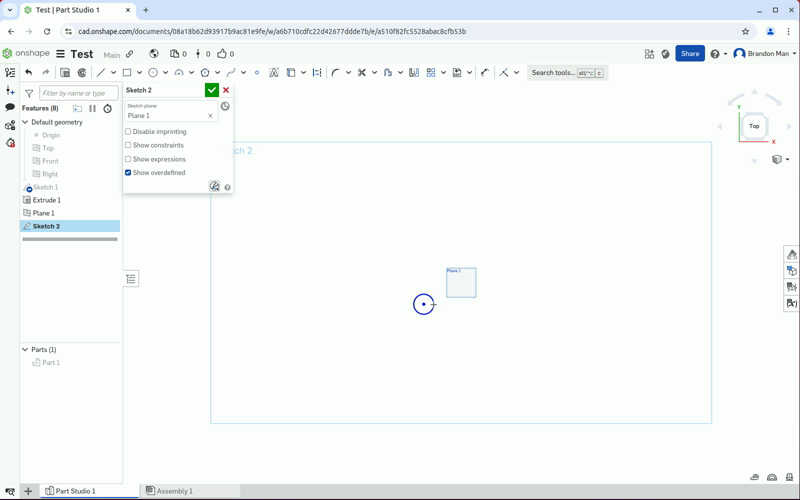
key_down(shift)
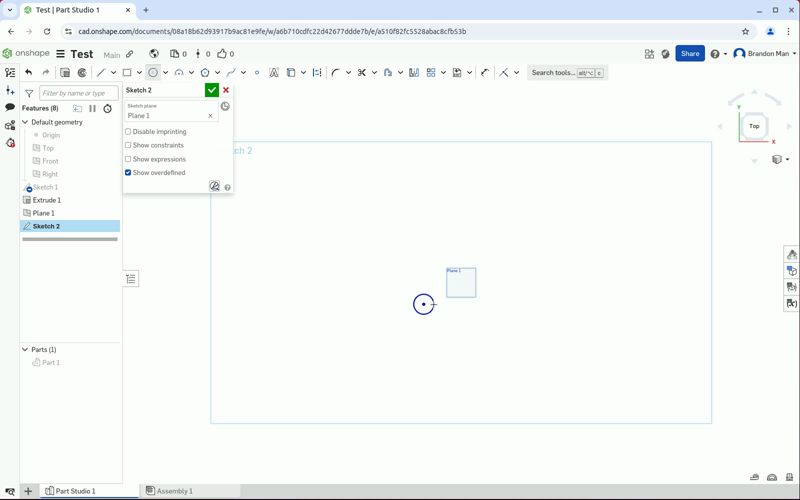
mouse_move(423, 304)
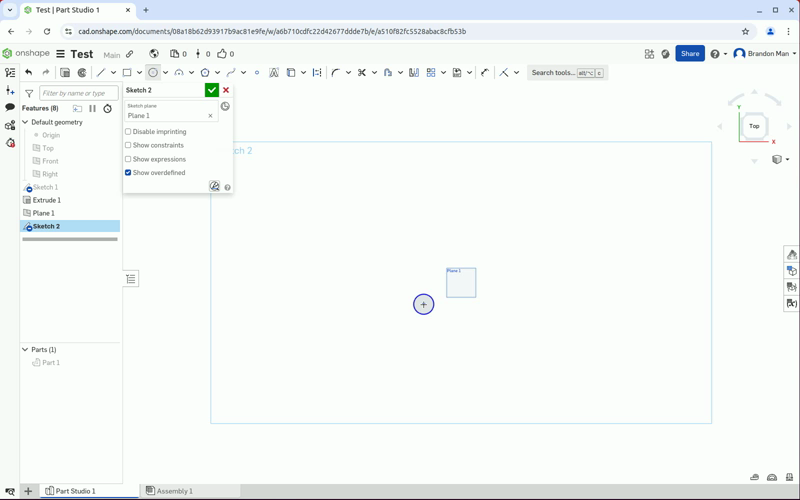
click(423, 304)
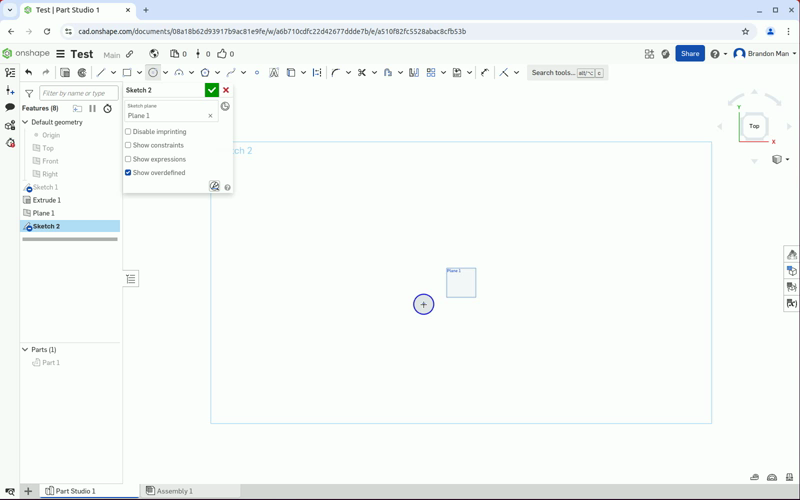
key_up(shift)
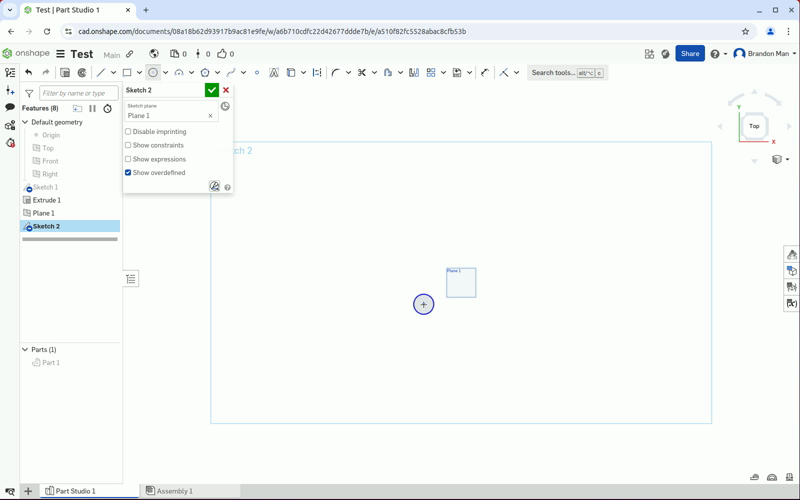
mouse_move(429, 304)
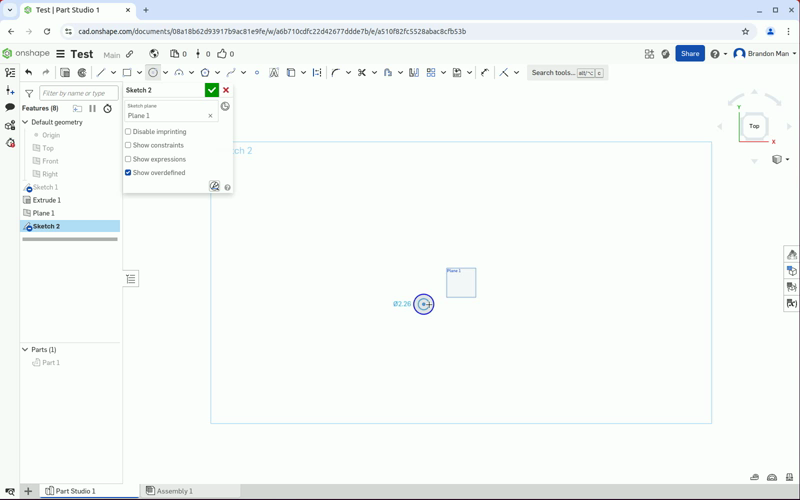
click(429, 304)
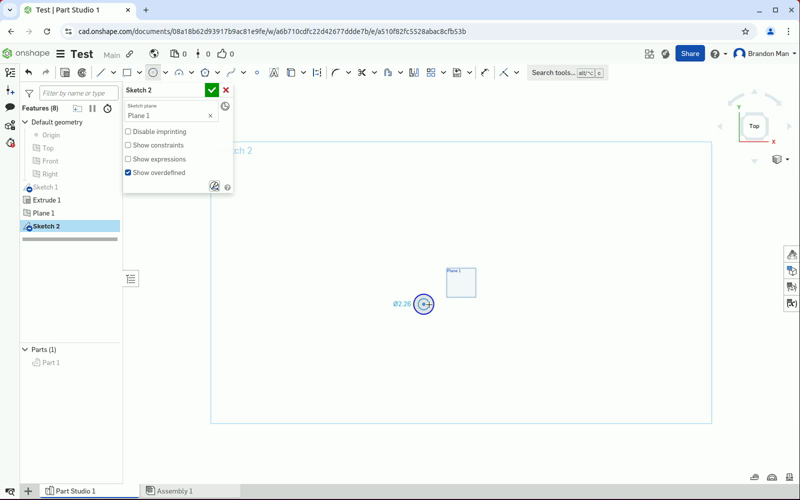
key(esc)
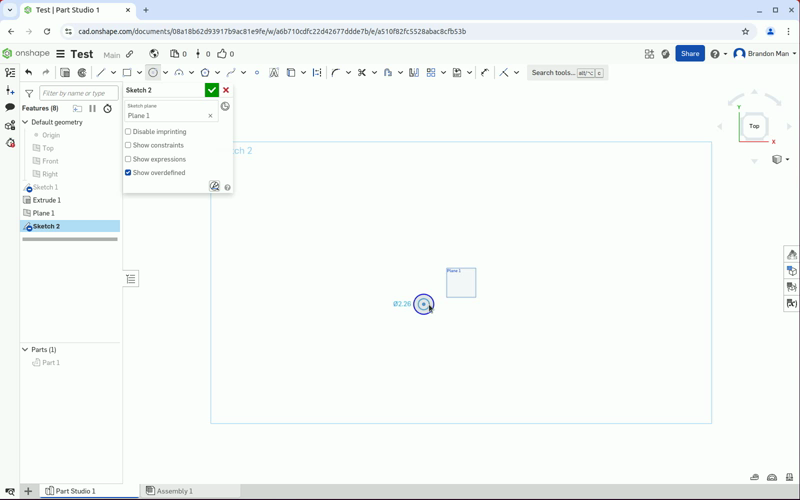
mouse_move(428, 308)
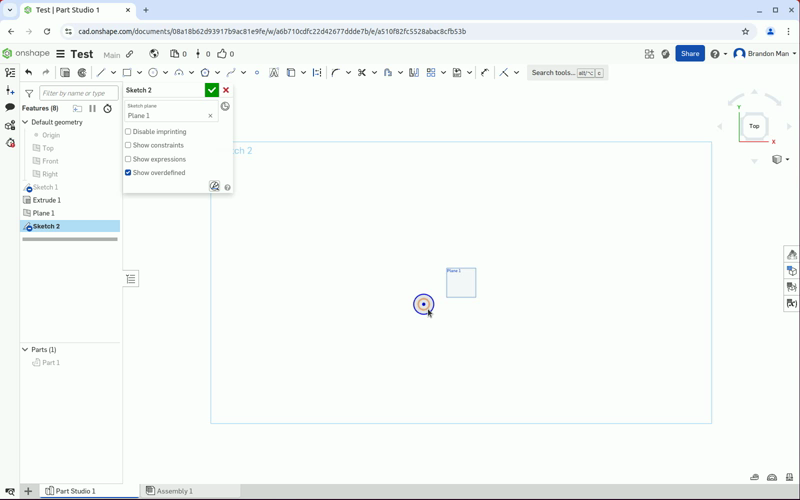
scroll(6)
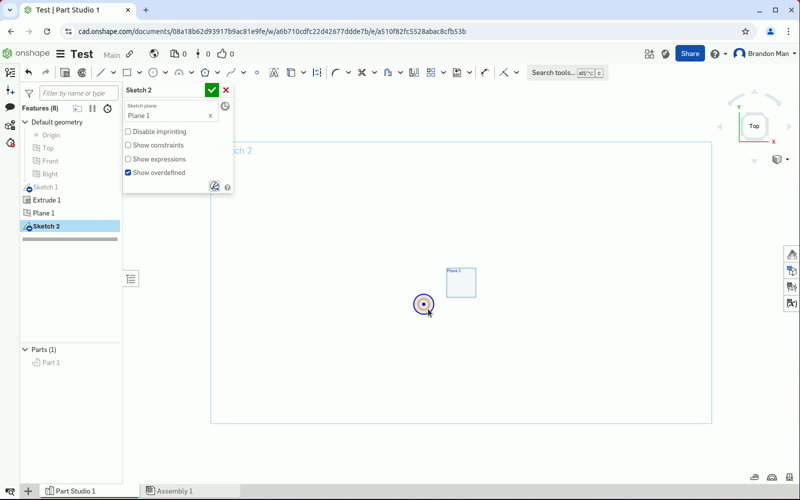
scroll(6)
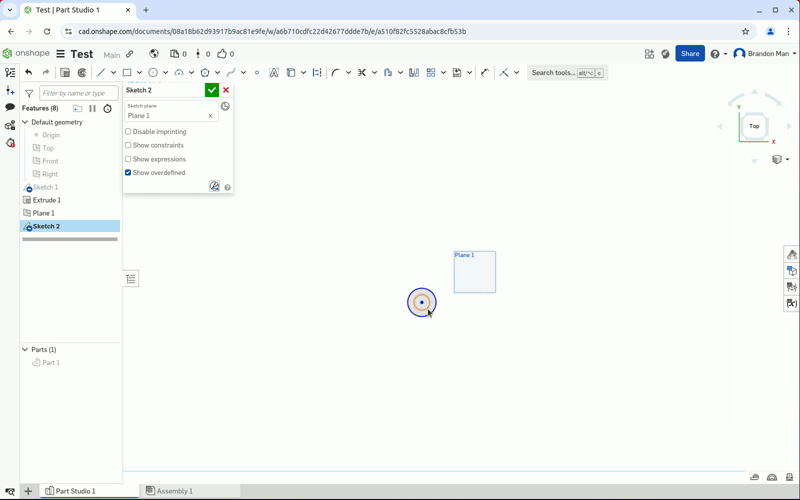
scroll(6)
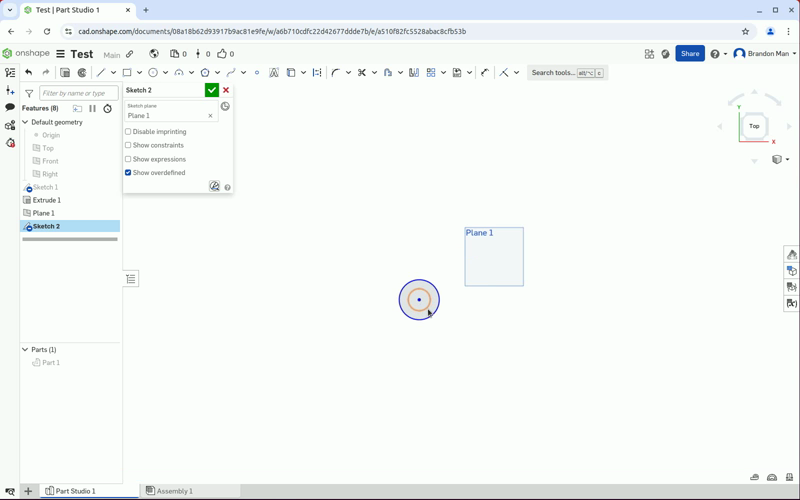
scroll(6)
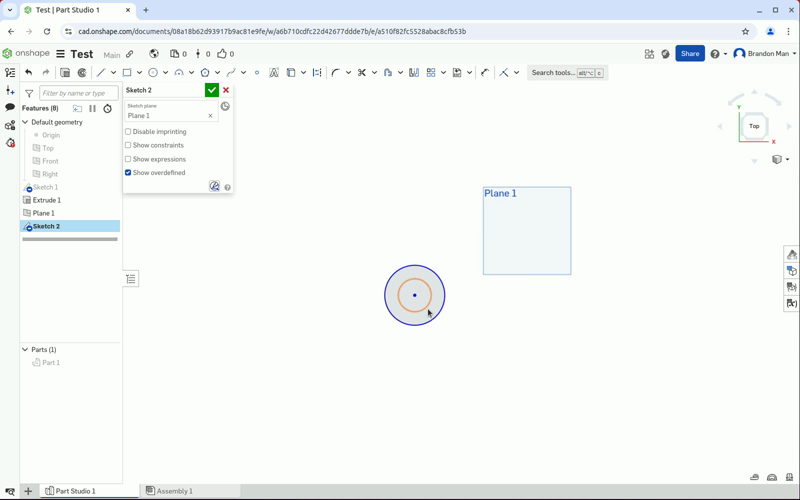
scroll(6)
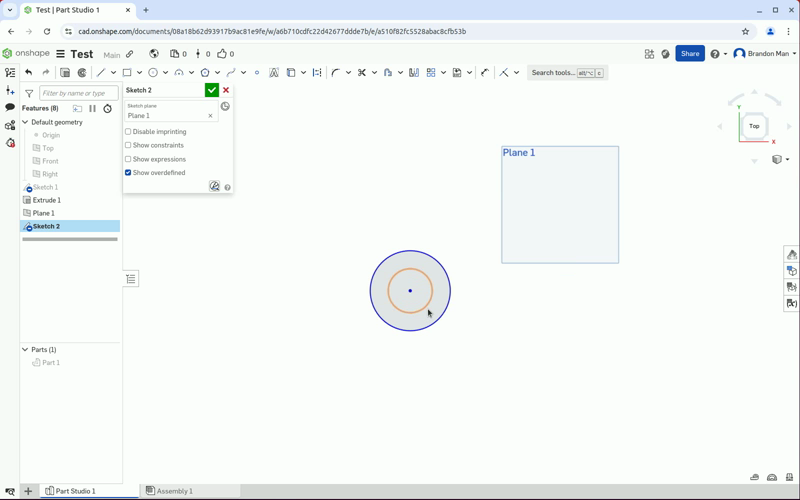
scroll(6)
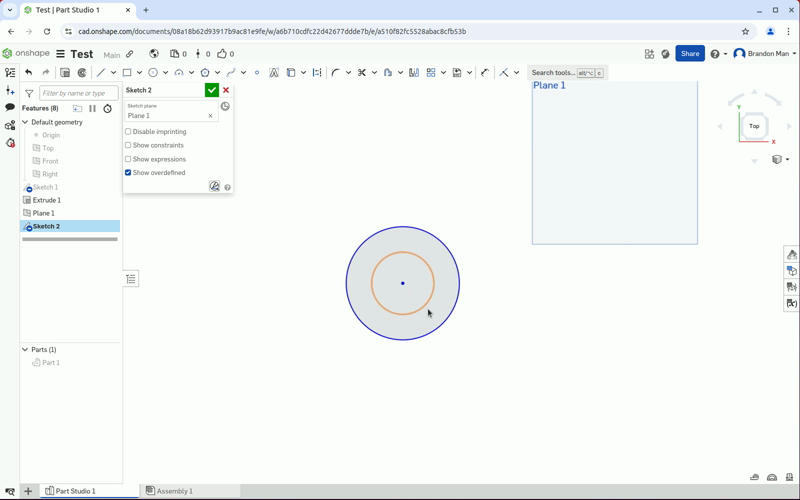
scroll(6)
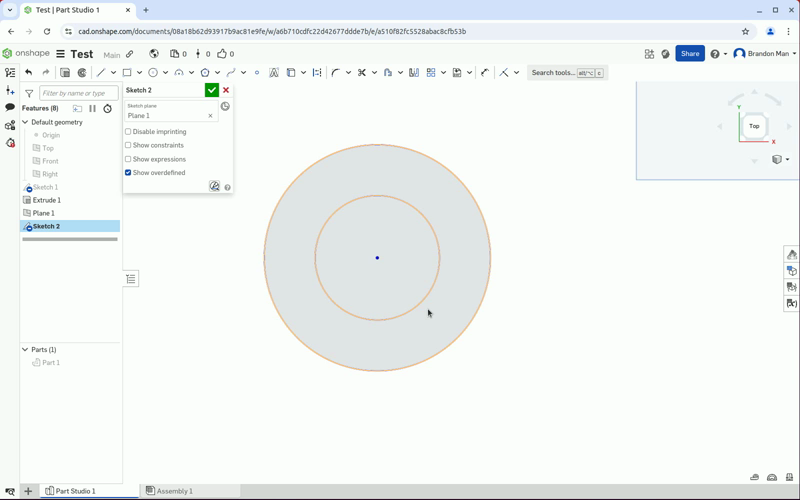
click(428, 308)
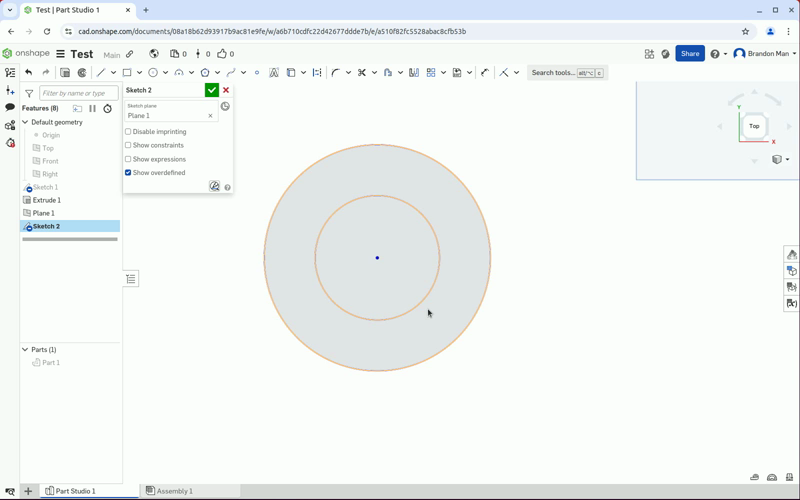
scroll(-6)
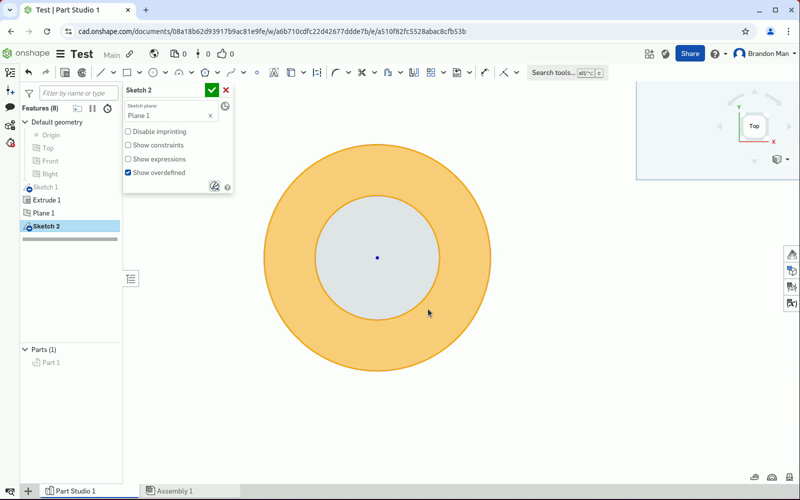
scroll(-6)
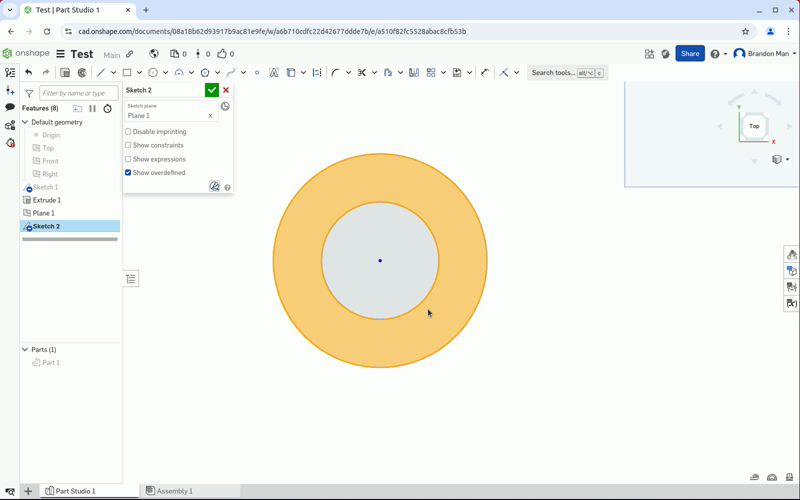
scroll(-6)
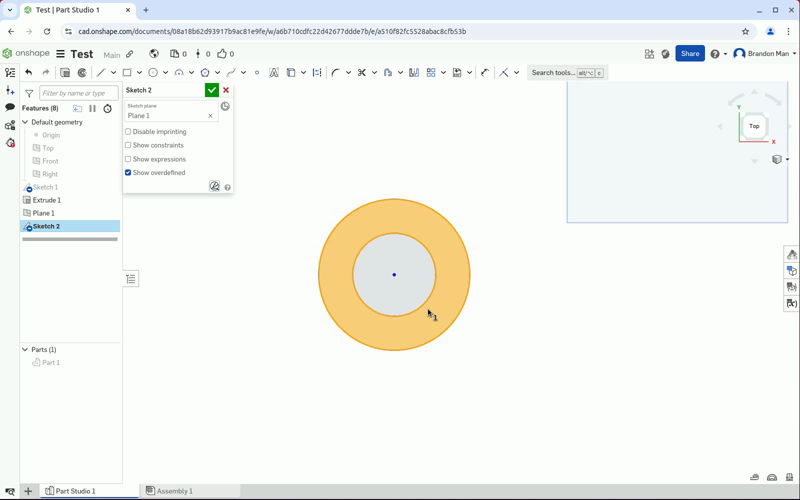
scroll(-6)
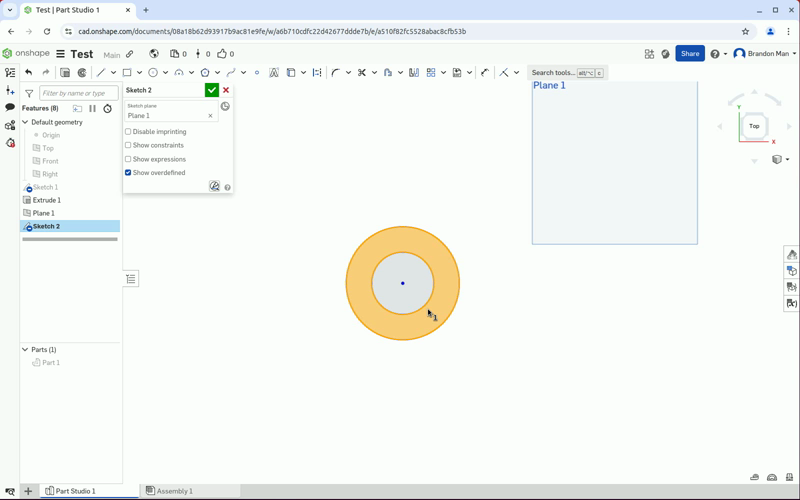
scroll(-6)
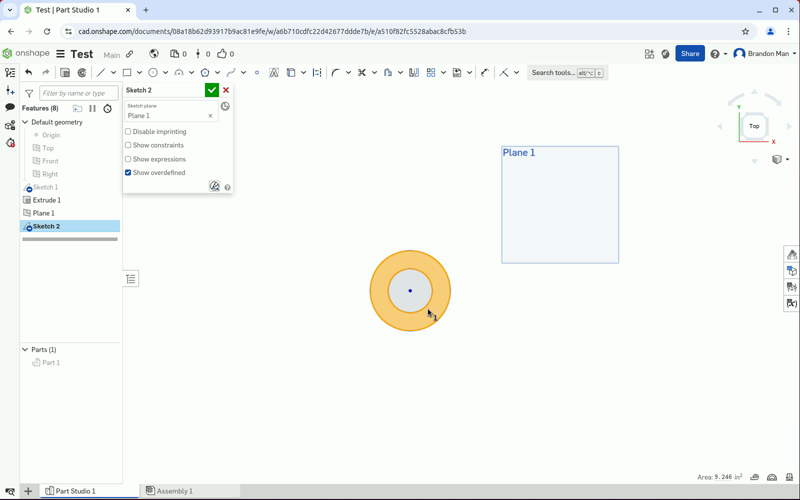
scroll(-6)
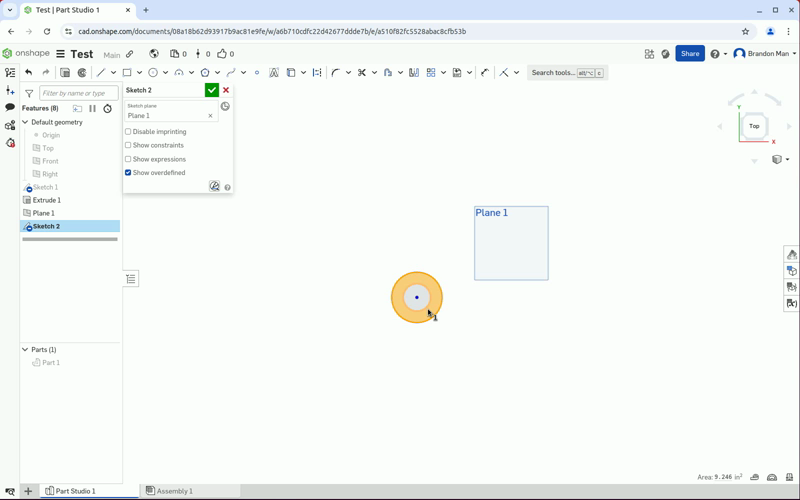
scroll(-6)
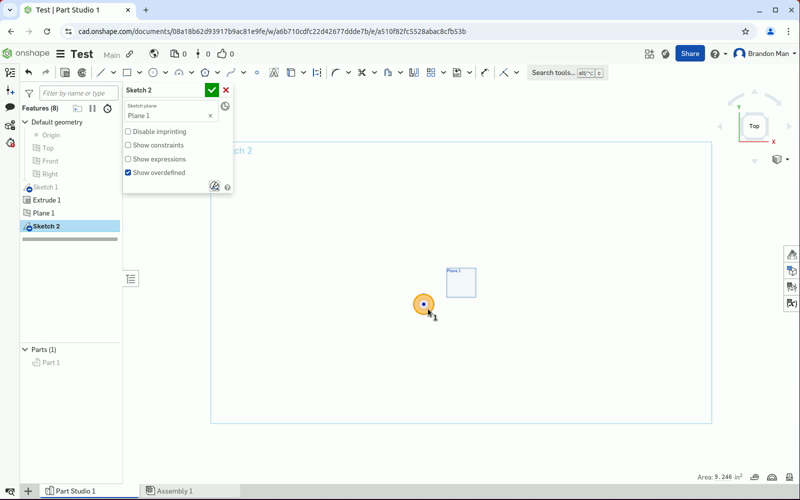
mouse_move(73, 352)
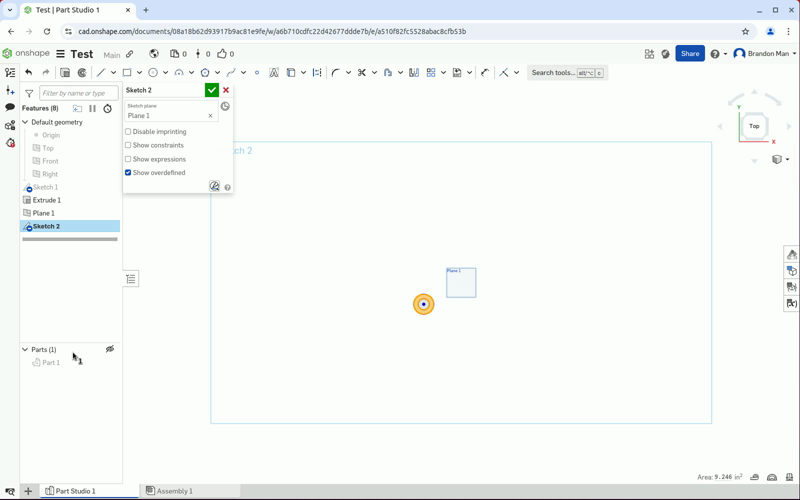
key(shift+y)
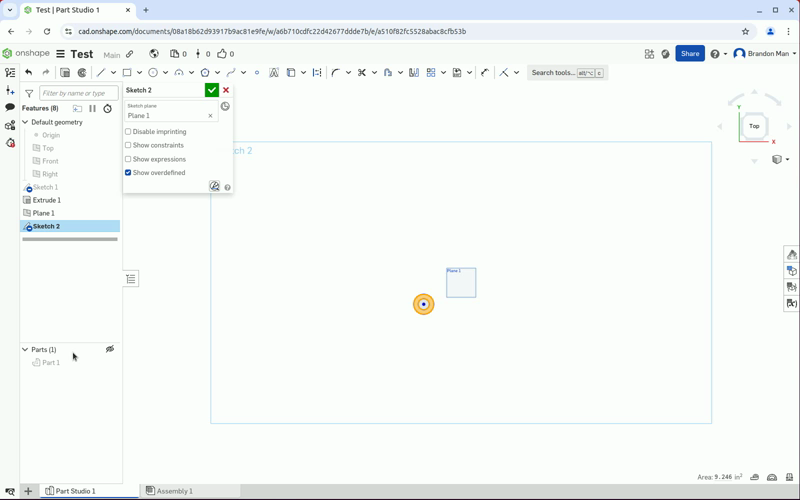
key(shift+e)
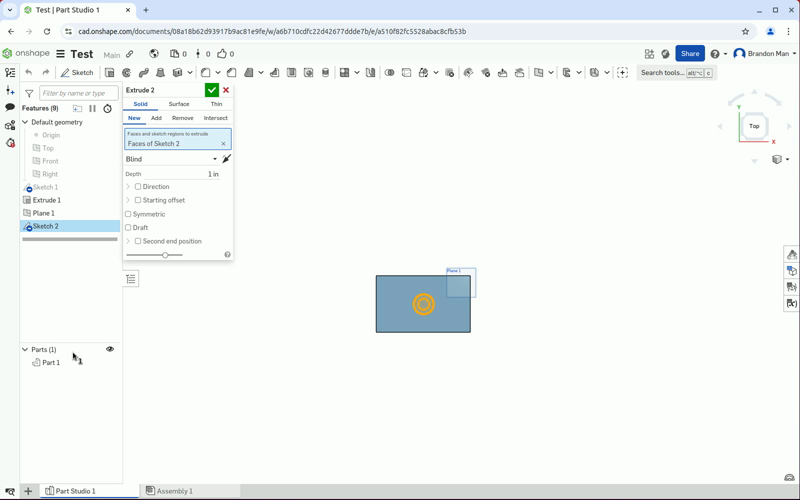
mouse_move(143, 106)
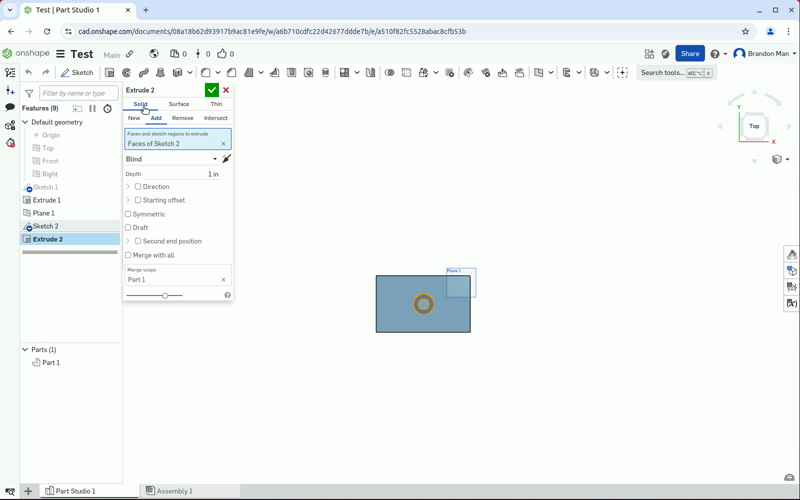
click(143, 106)
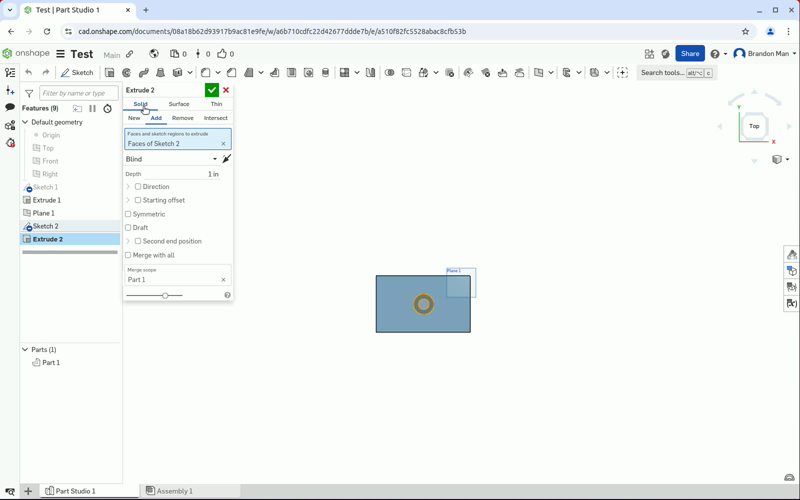
mouse_move(137, 120)
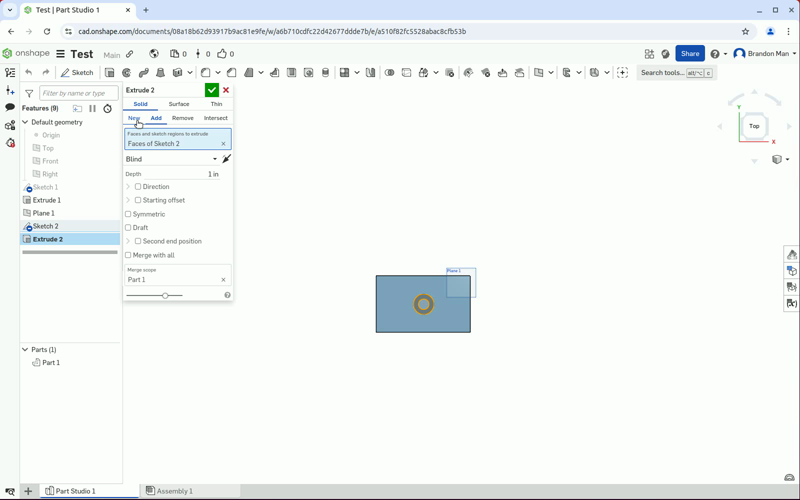
click(137, 120)
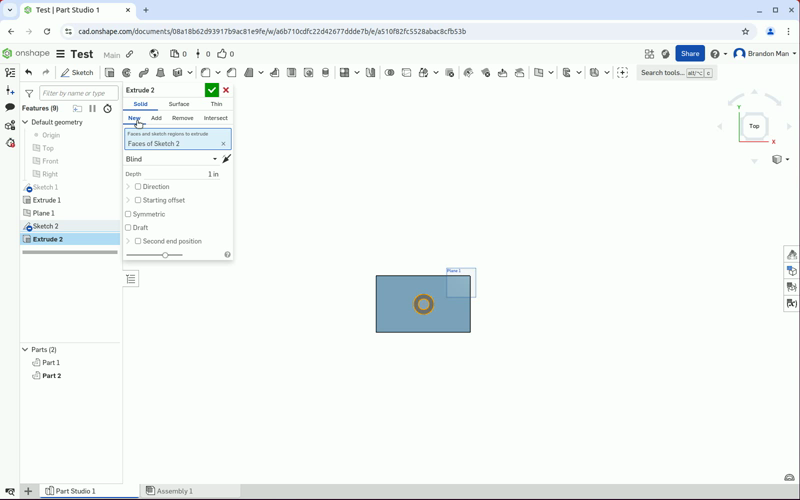
key(tab, 4)
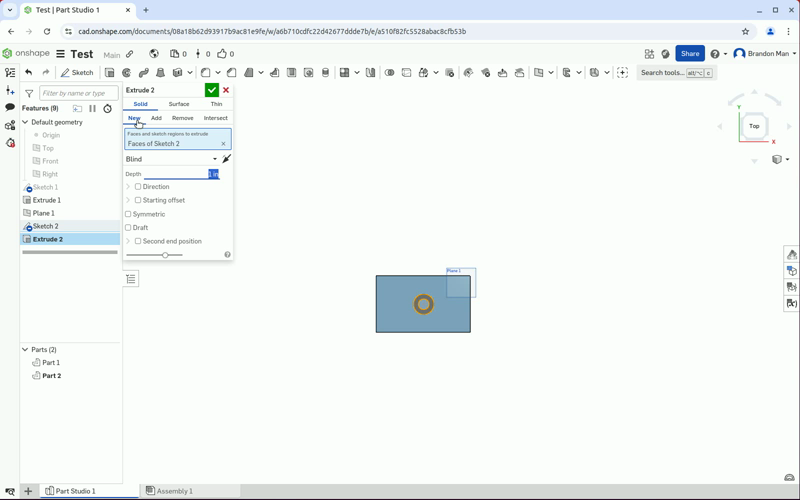
text(15.405)
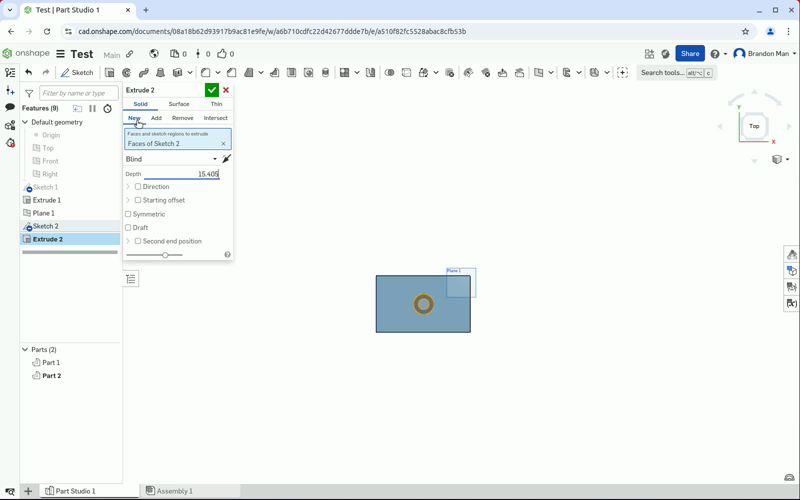
key(enter)
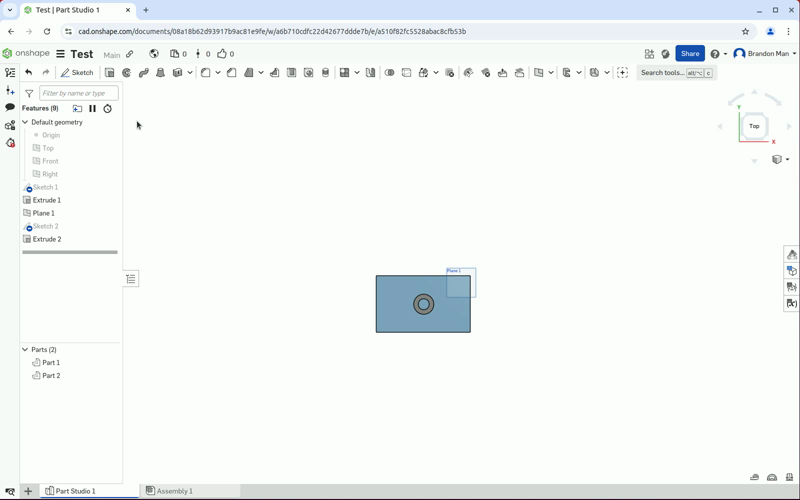
key(shift+h)
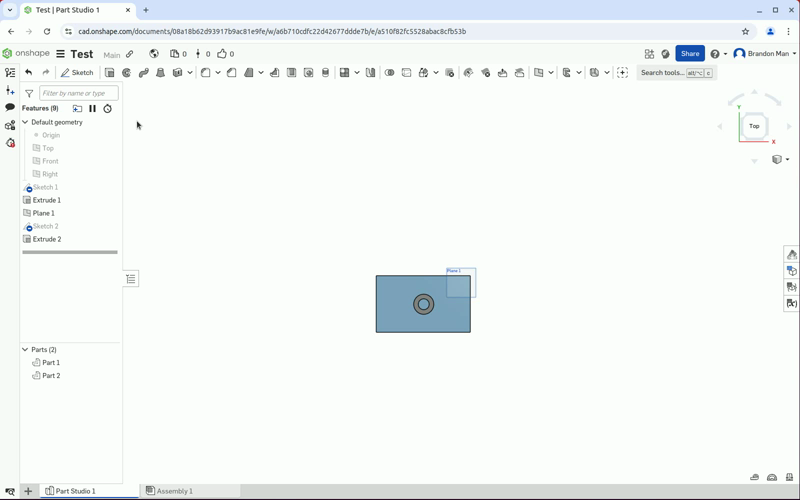
key(shift+h)
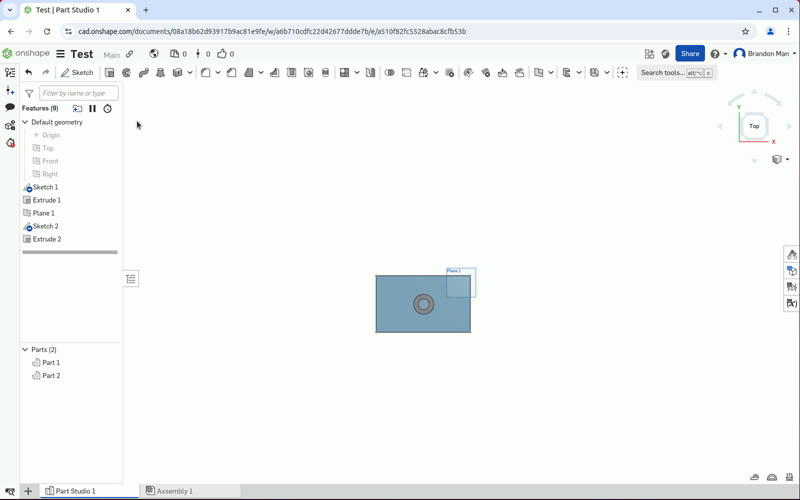
key(shift+7)
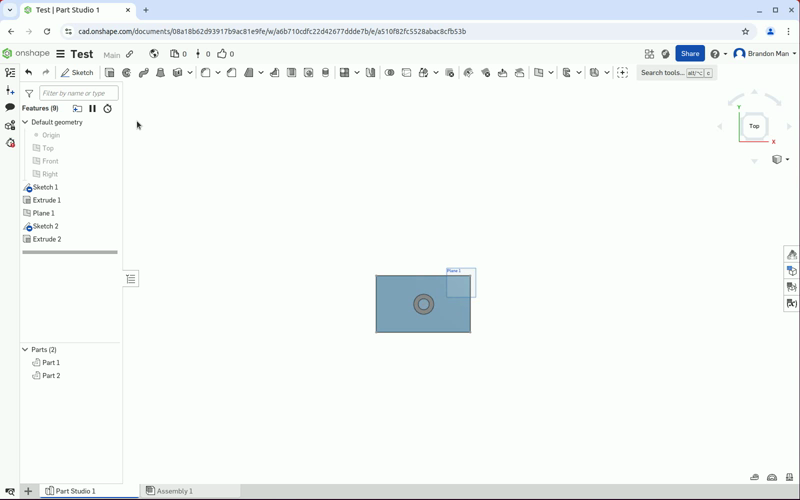
key(up, 3)
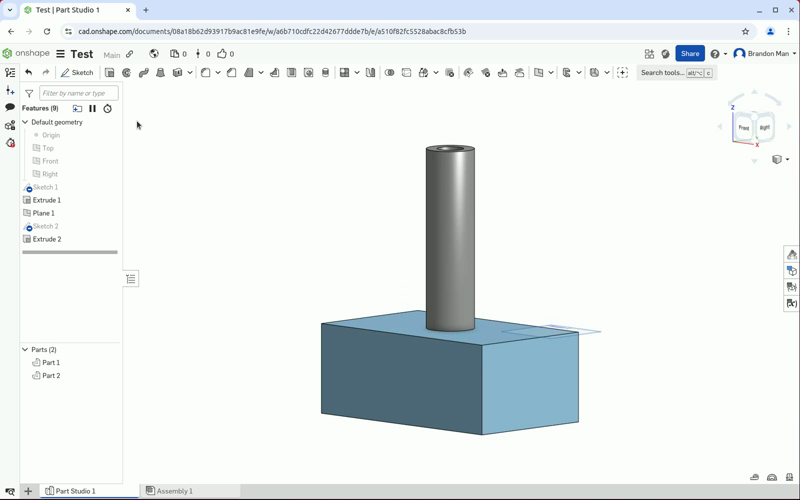
key(left, 3)
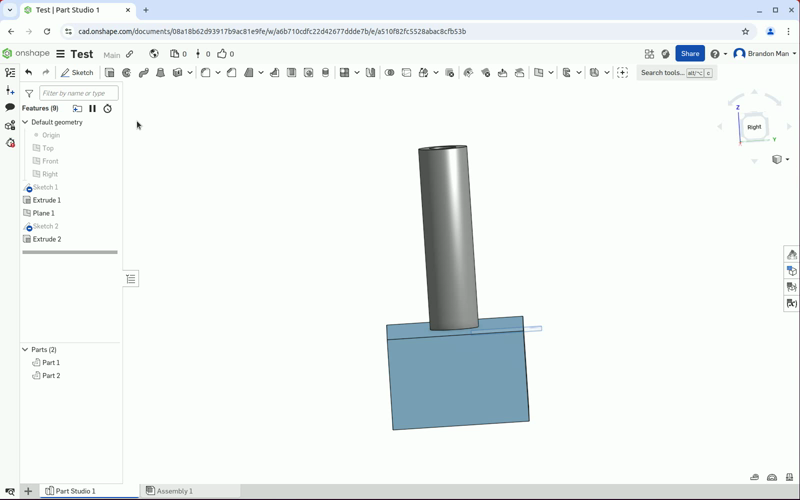
key(right, 3)
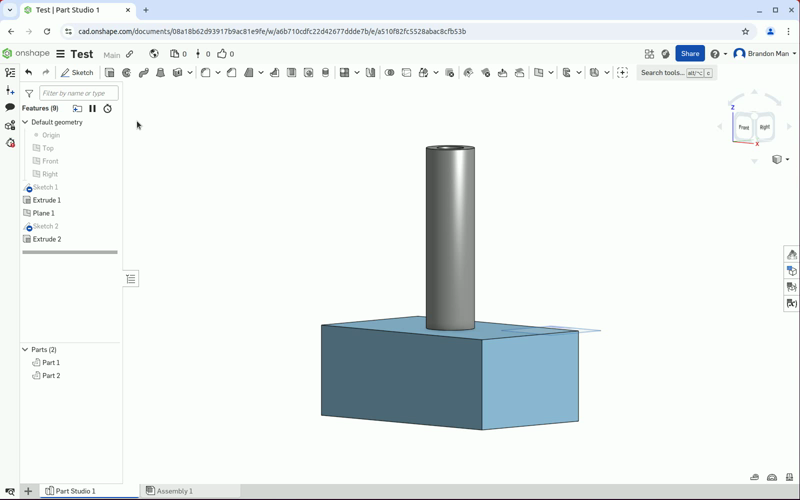
key(down, 3)
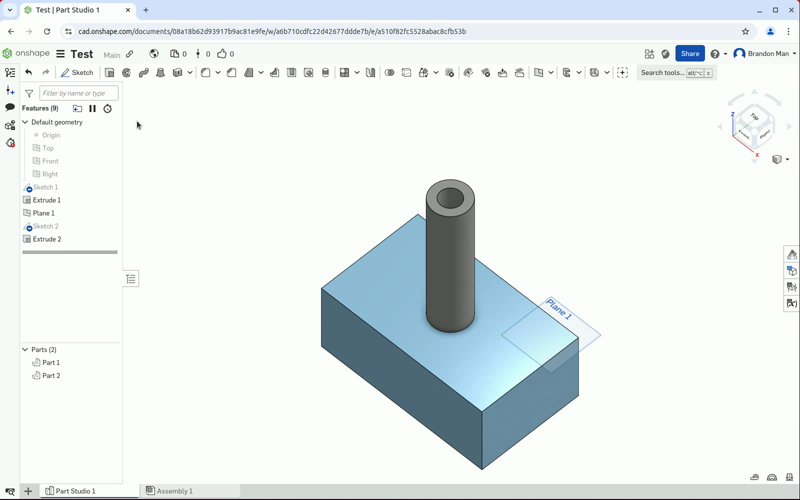
mouse_move(73, 189)
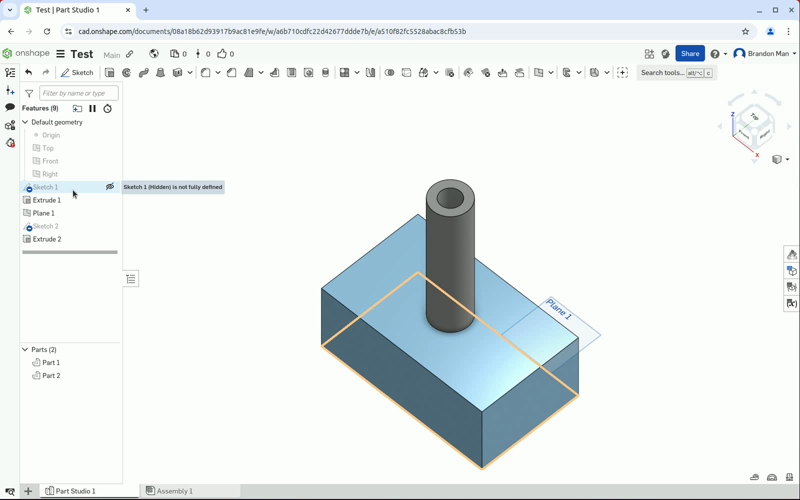
click(73, 189)